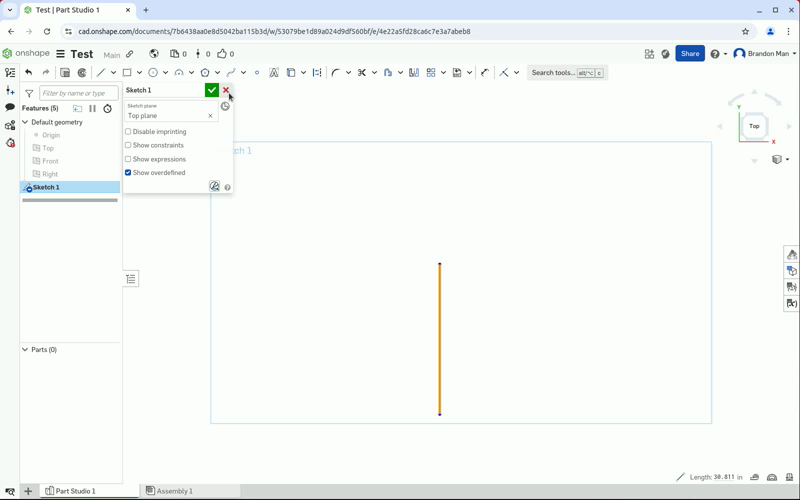
key(shift+h)
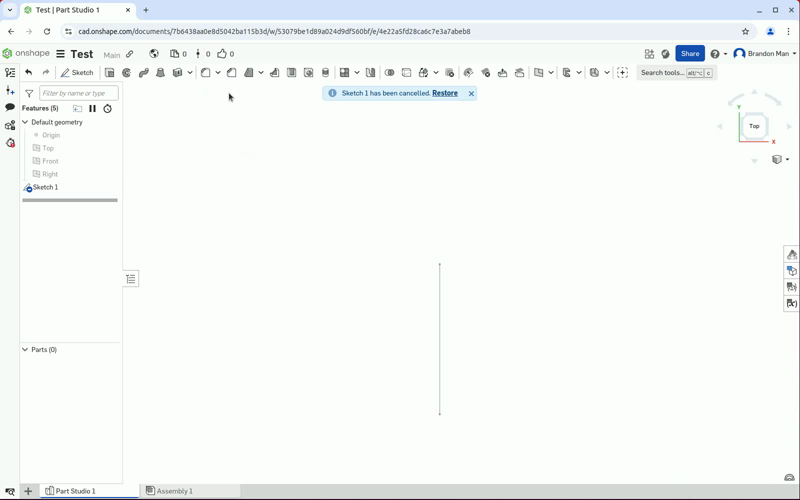
key(shift+s)
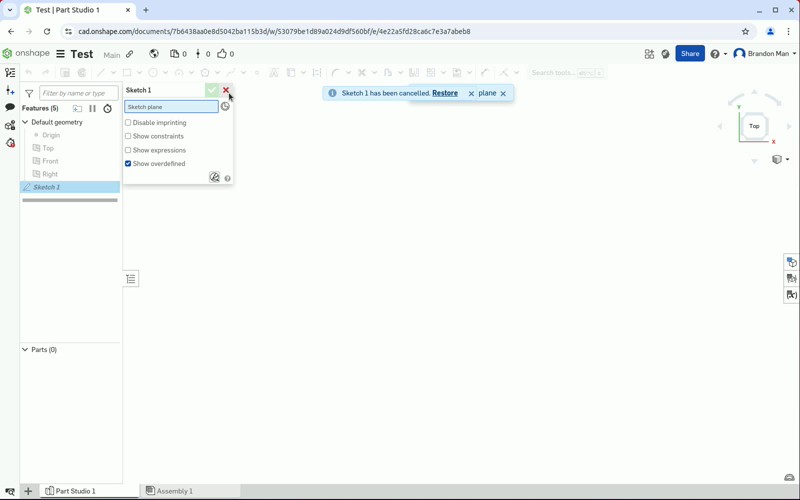
mouse_move(73, 150)
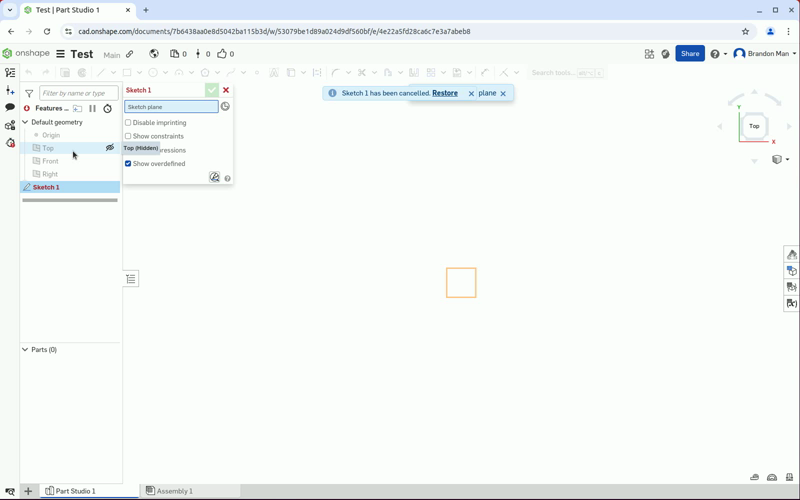
click(73, 150)
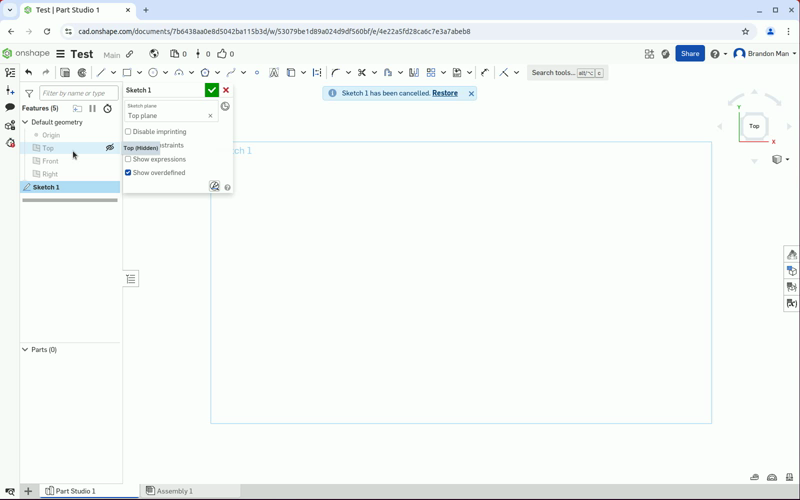
mouse_move(73, 352)
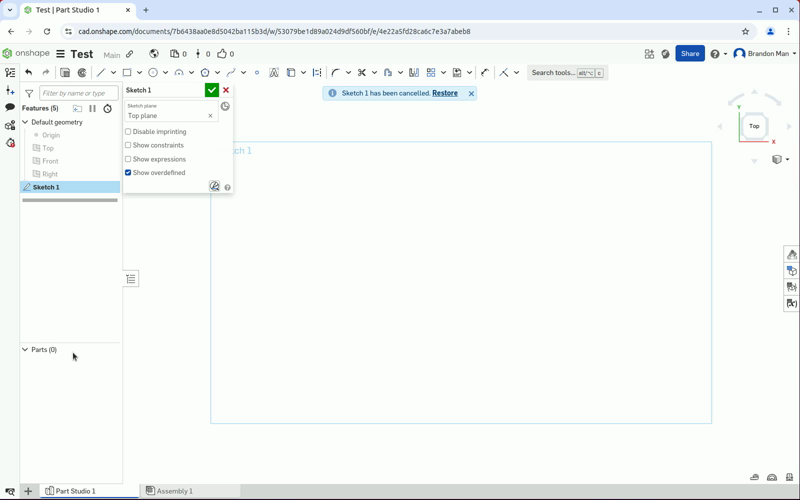
key(y)
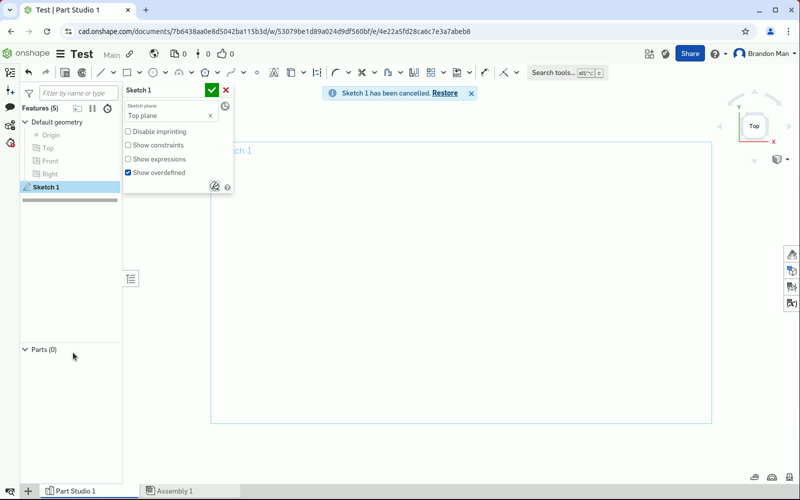
key(c)
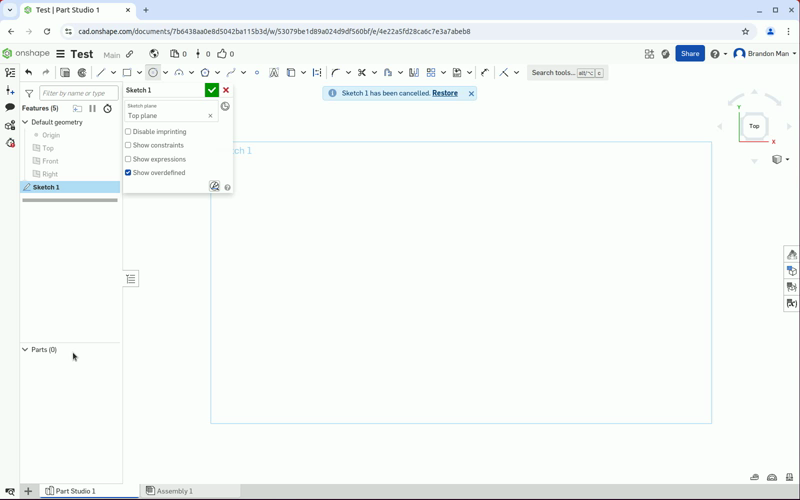
key_down(shift)
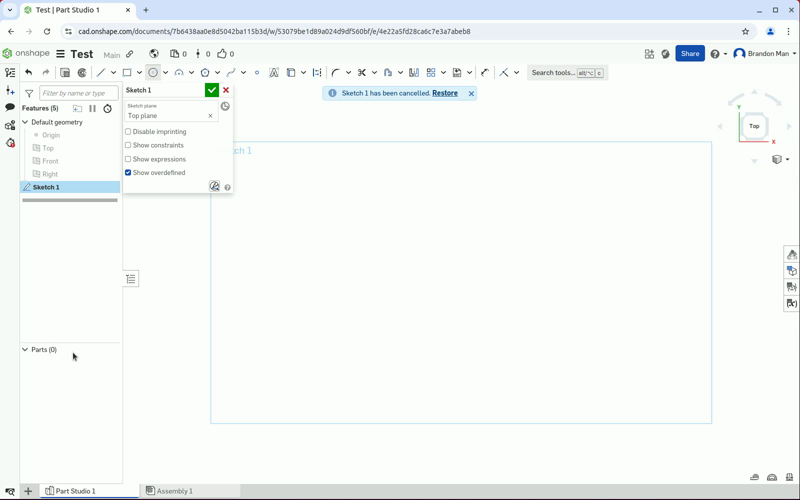
mouse_move(460, 282)
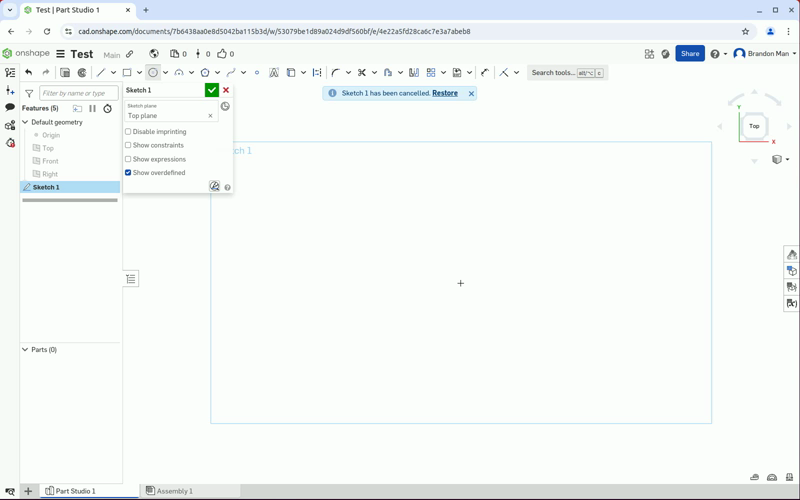
click(460, 282)
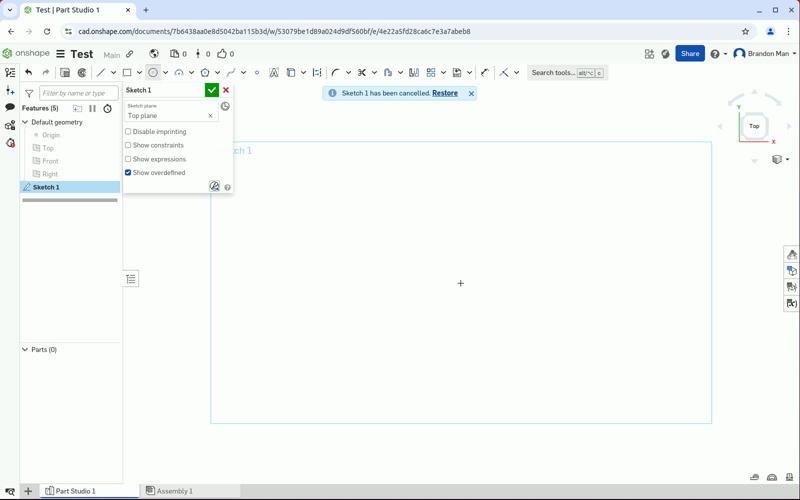
key_up(shift)
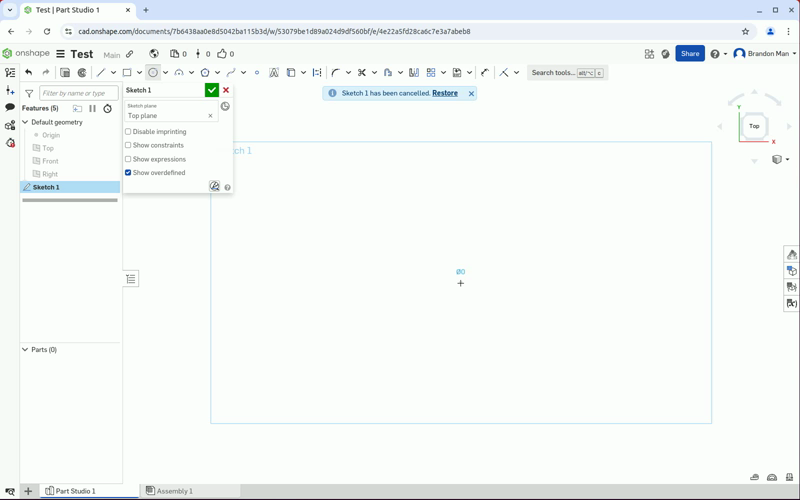
mouse_move(518, 282)
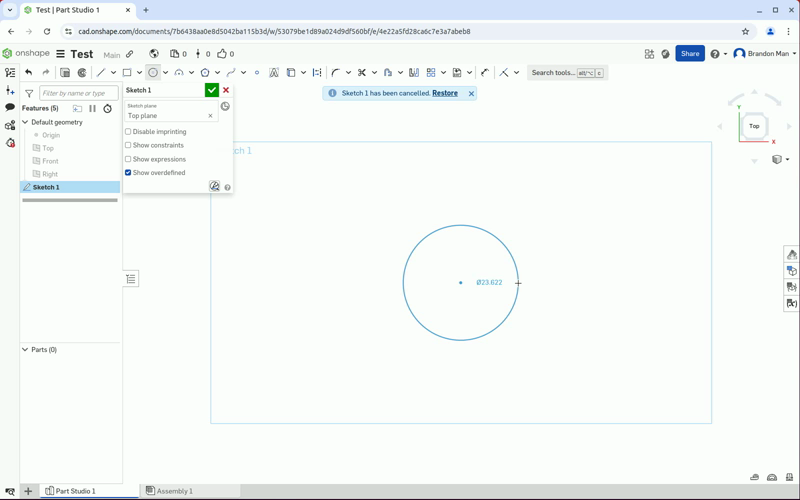
click(518, 282)
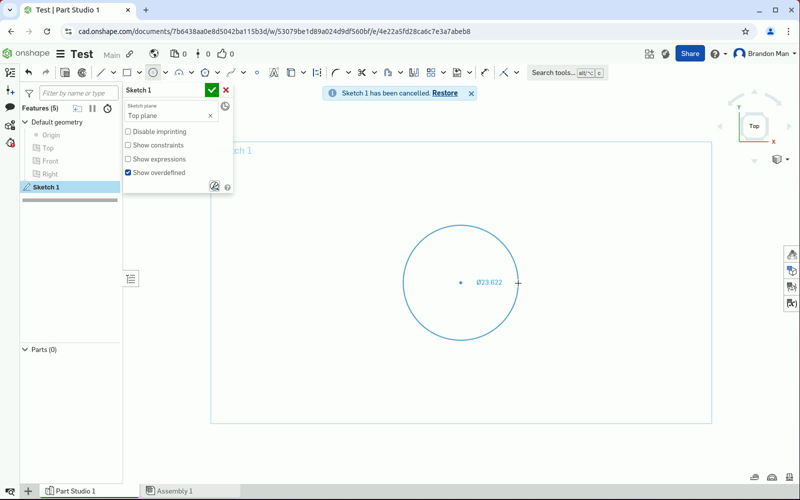
key(esc)
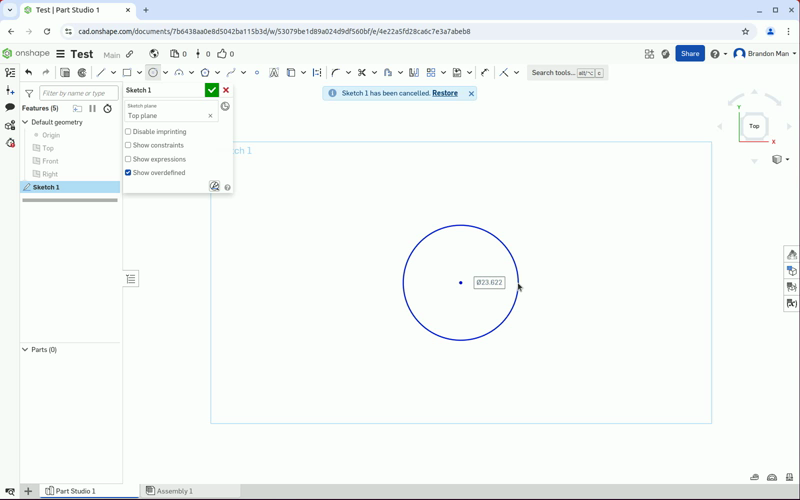
key(c)
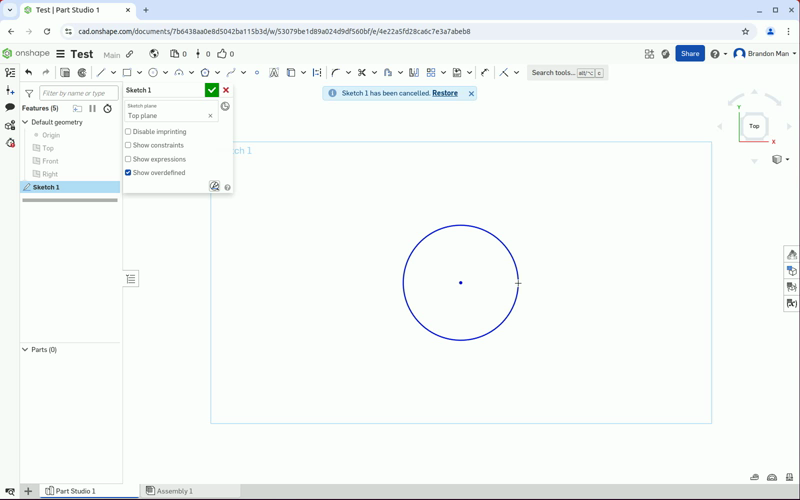
key_down(shift)
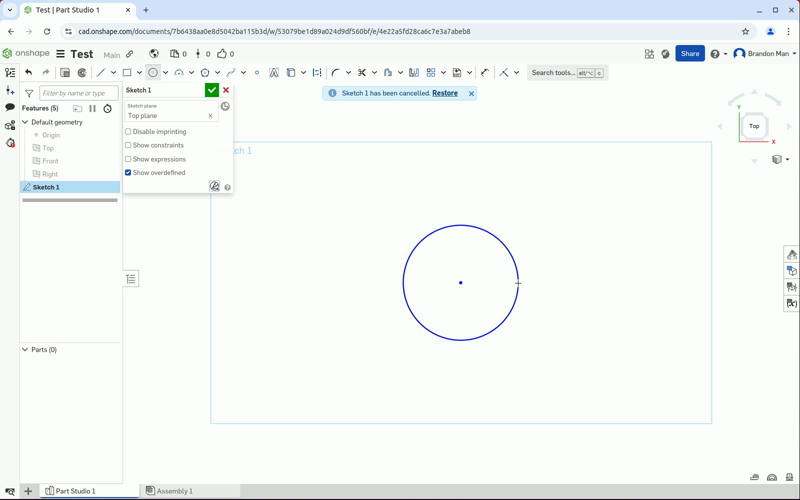
mouse_move(460, 282)
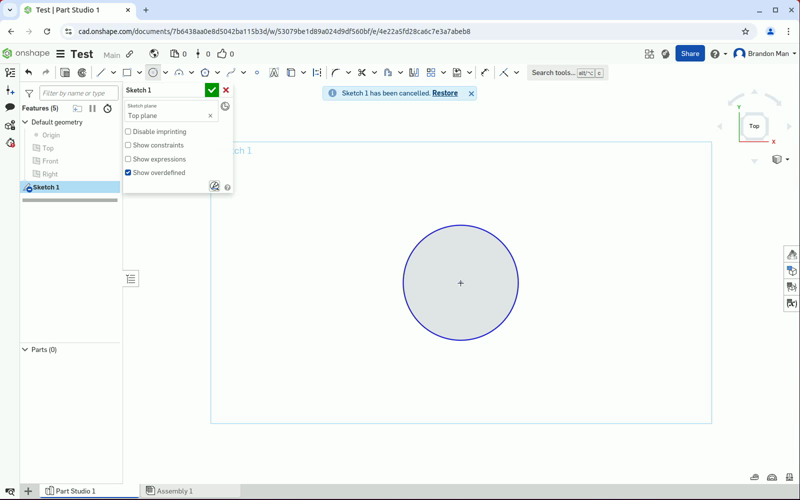
click(460, 282)
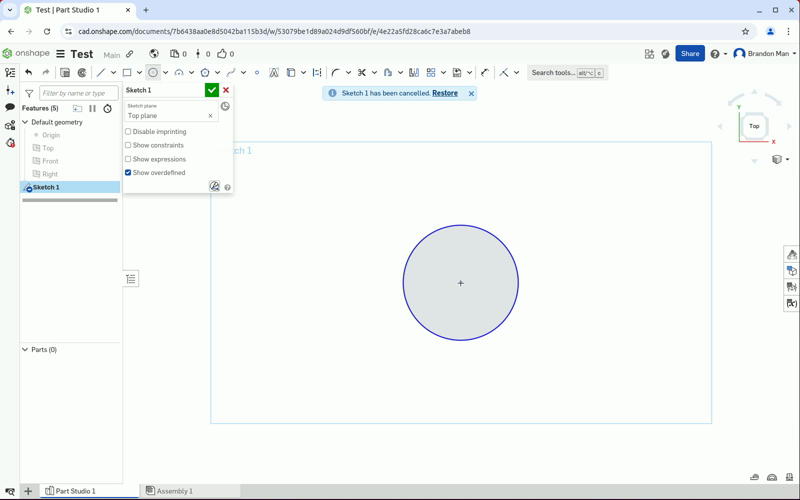
key_up(shift)
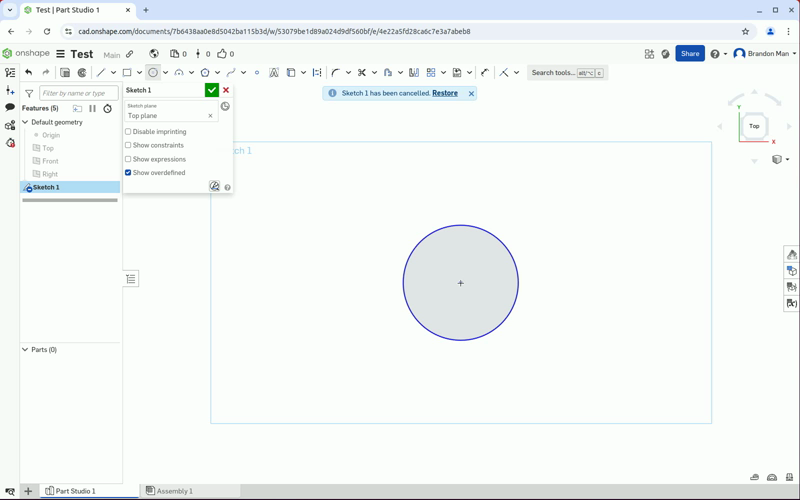
mouse_move(478, 282)
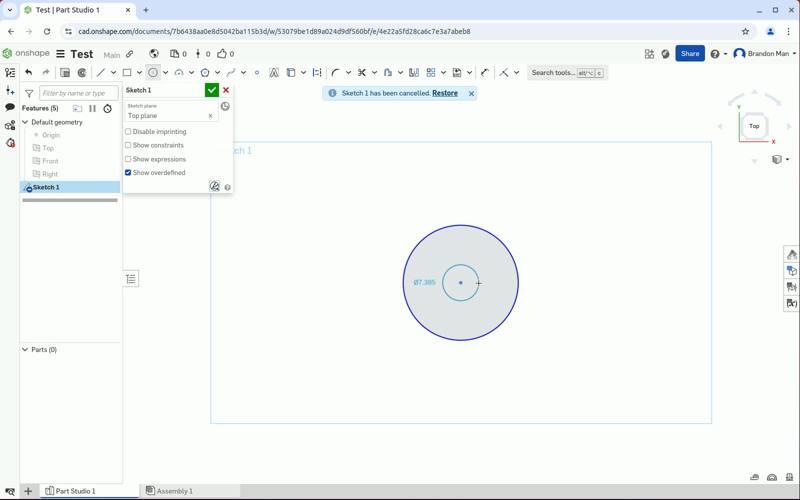
click(478, 282)
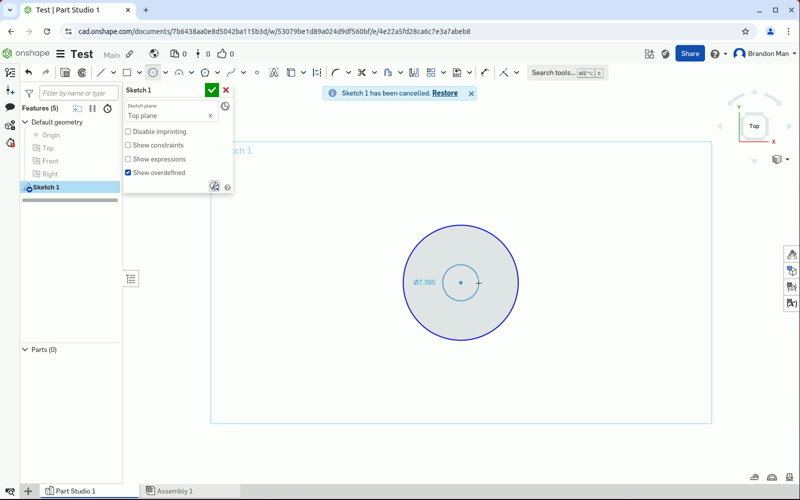
key(esc)
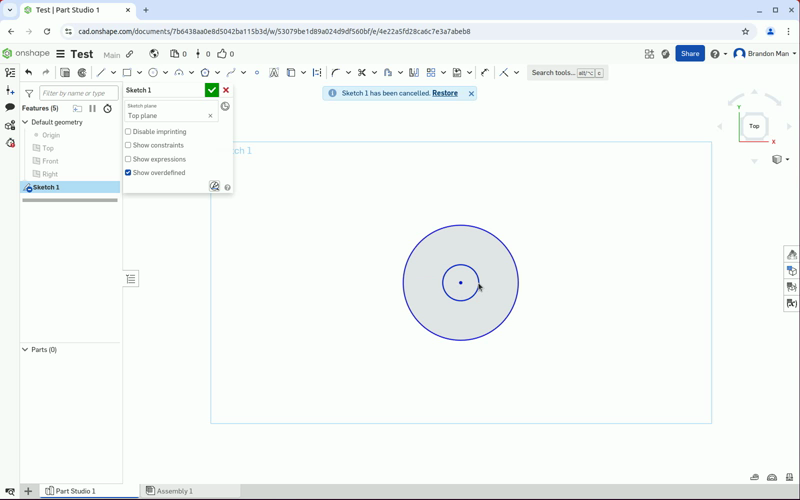
mouse_move(441, 316)
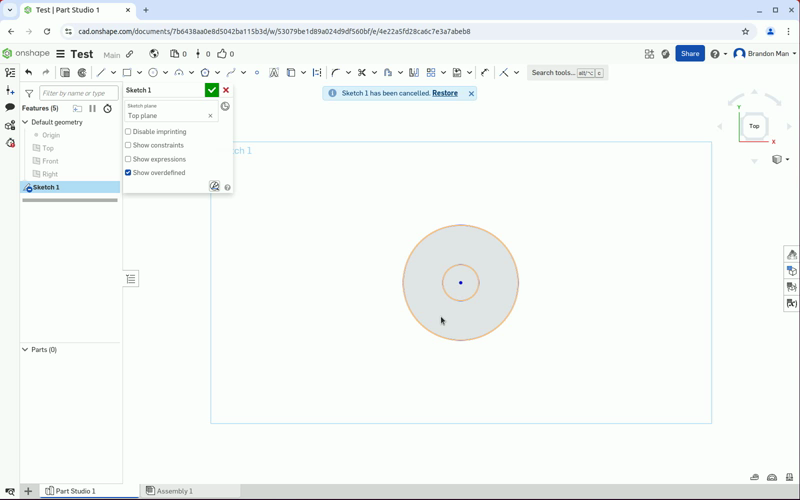
click(441, 316)
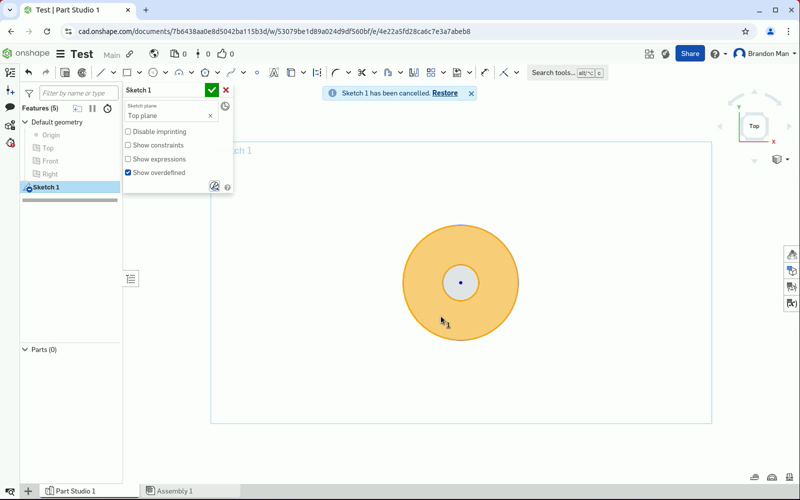
mouse_move(73, 352)
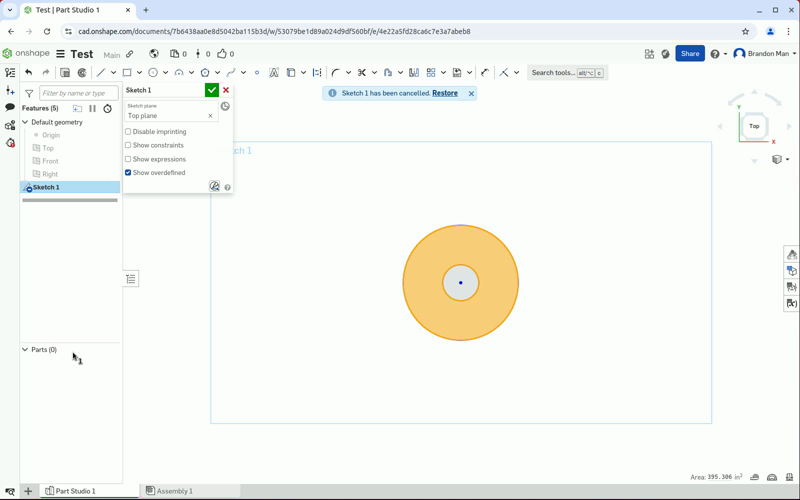
key(shift+y)
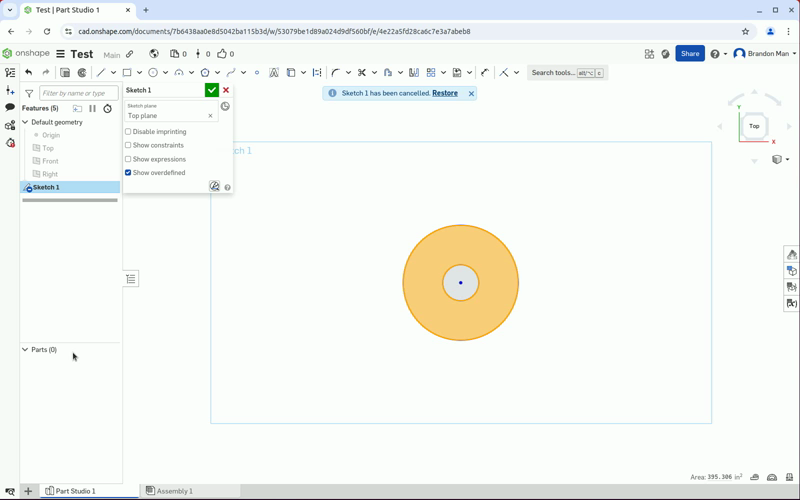
key(shift+e)
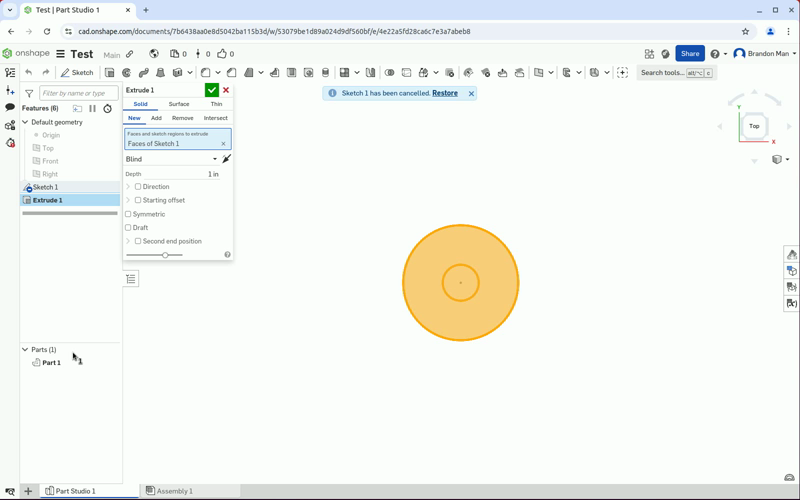
mouse_move(143, 106)
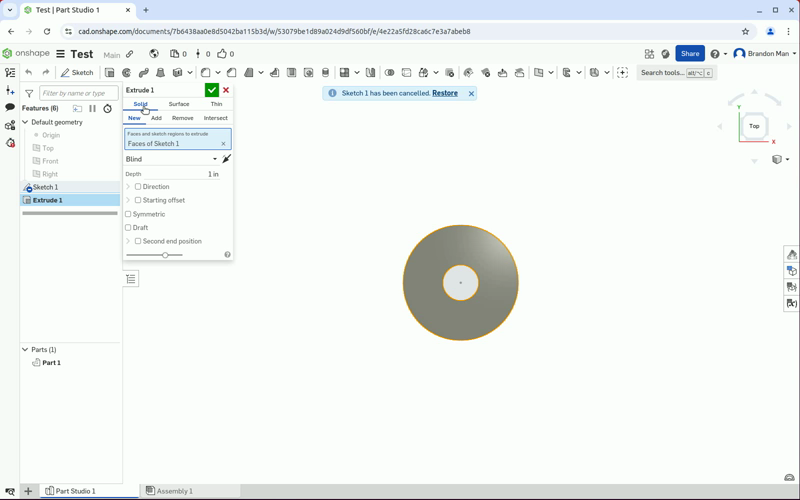
click(143, 106)
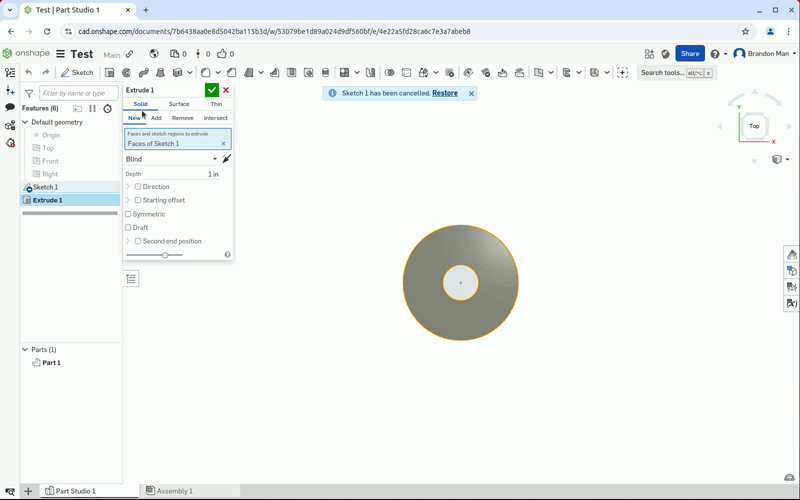
mouse_move(137, 120)
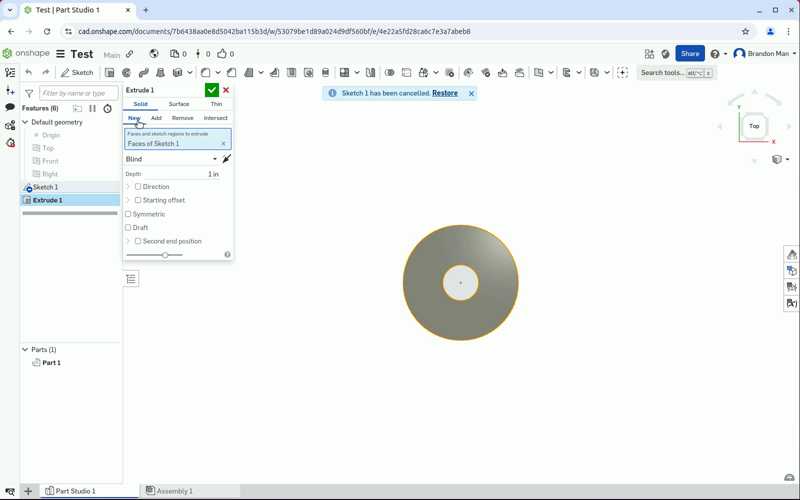
click(137, 120)
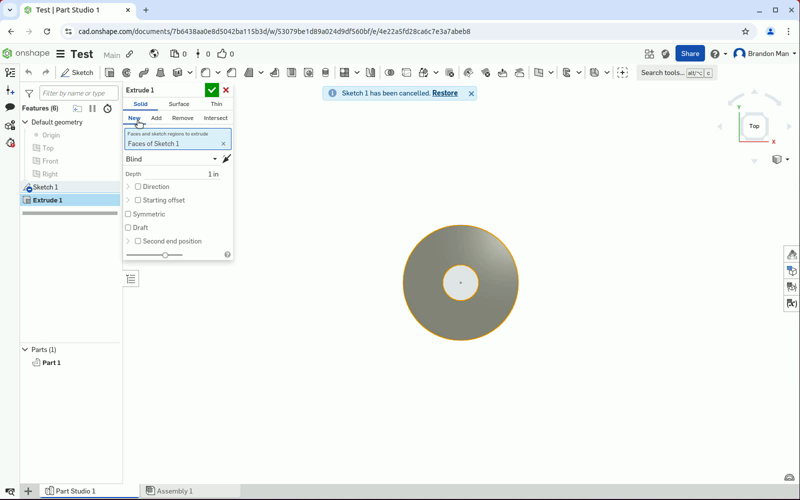
key(tab, 4)
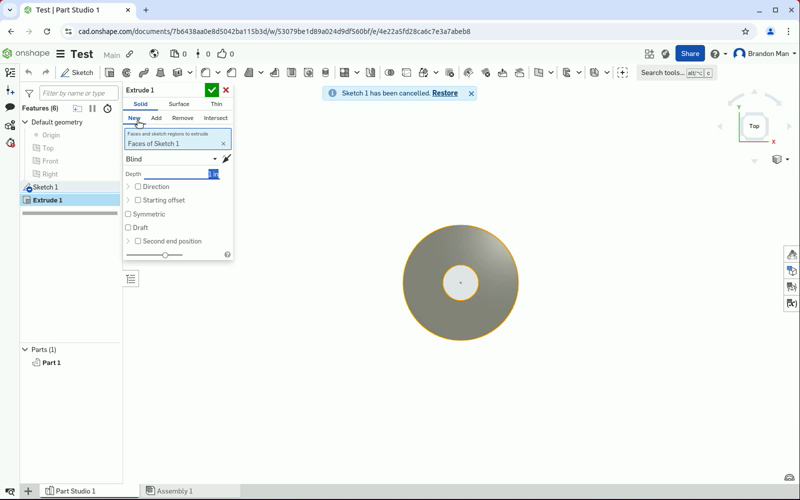
text(11.073)
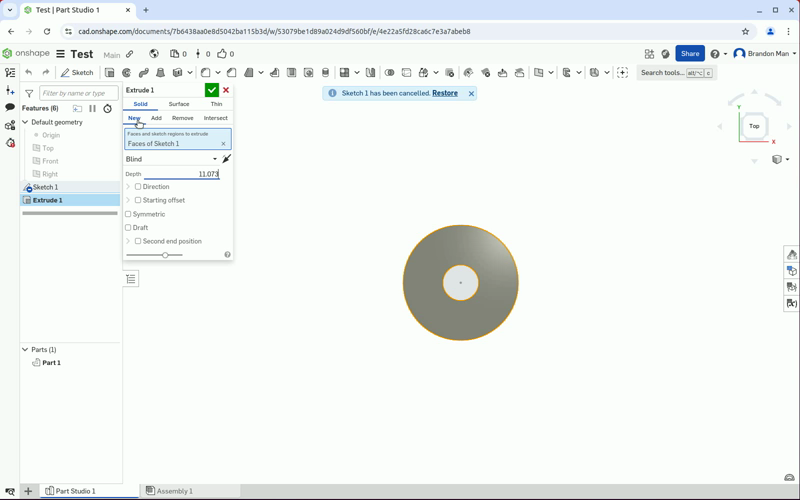
key(enter)
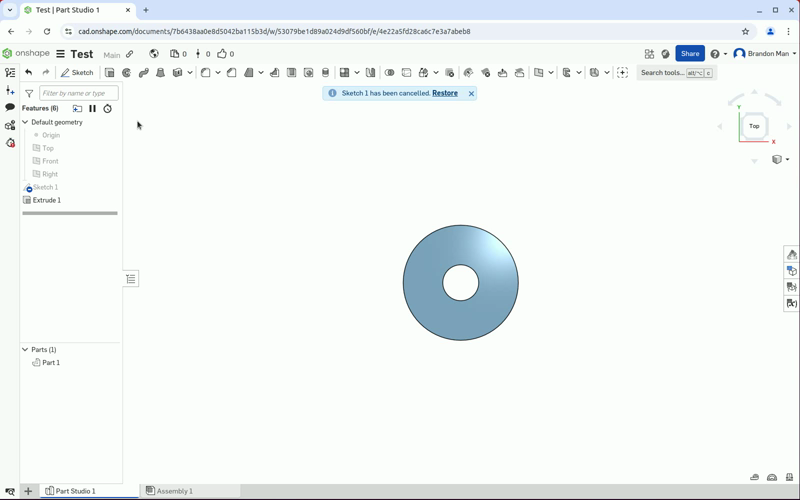
key(shift+h)
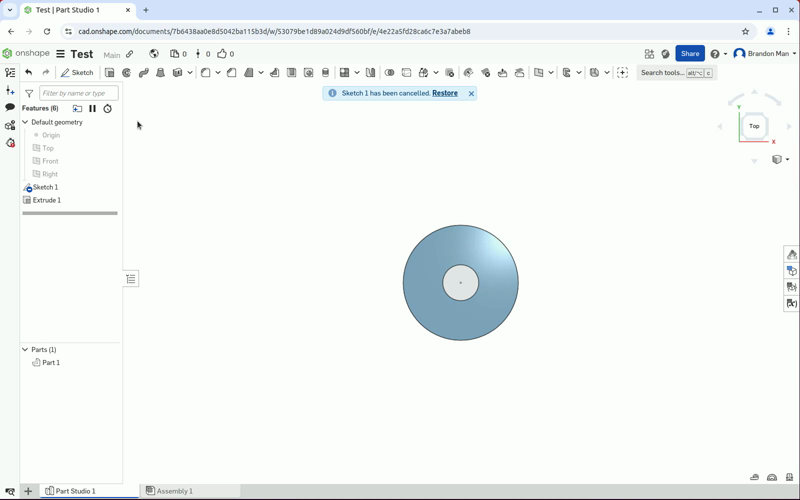
key(shift+h)
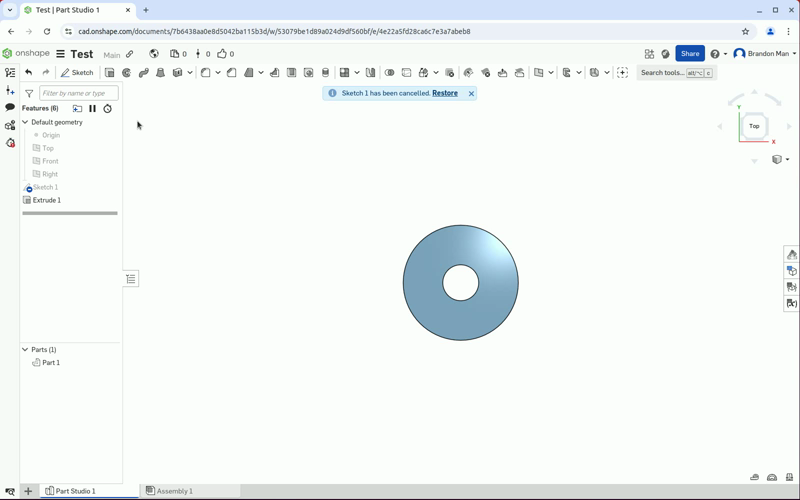
mouse_move(73, 189)
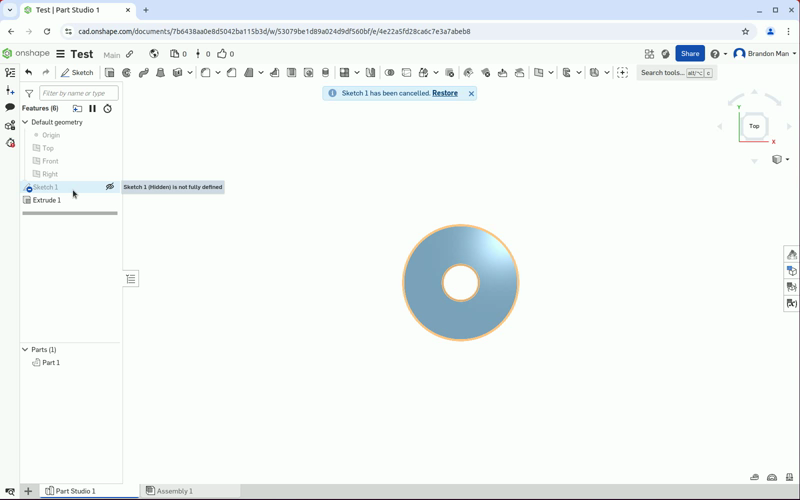
click(73, 189)
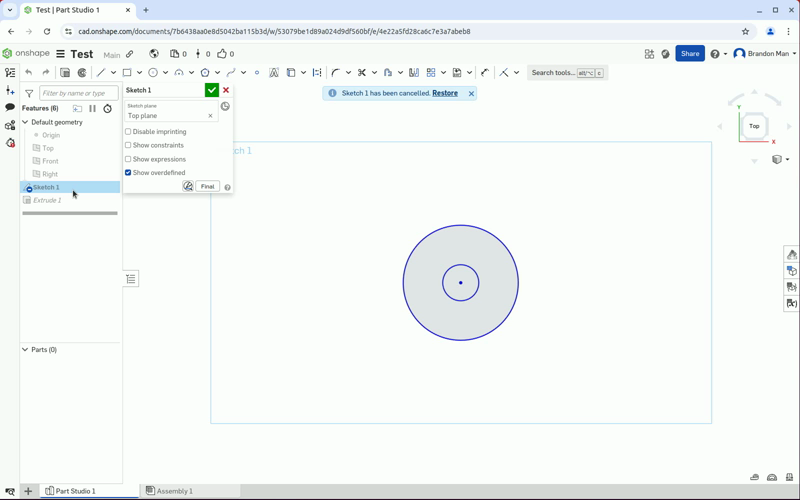
mouse_move(229, 92)
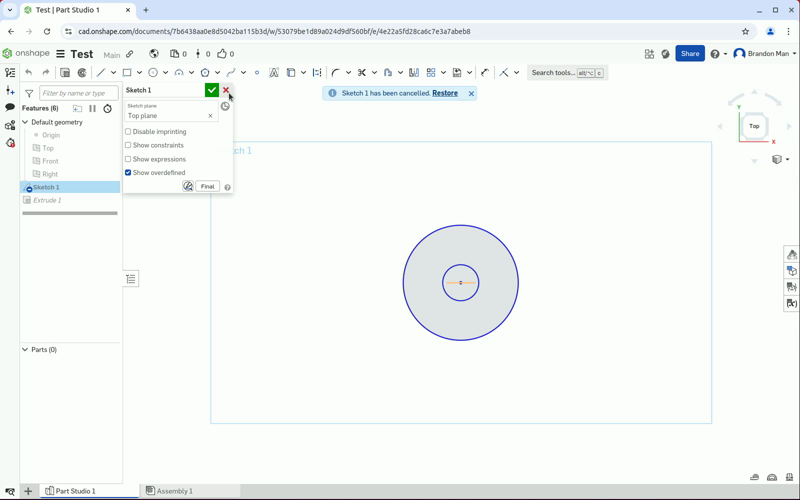
click(229, 92)
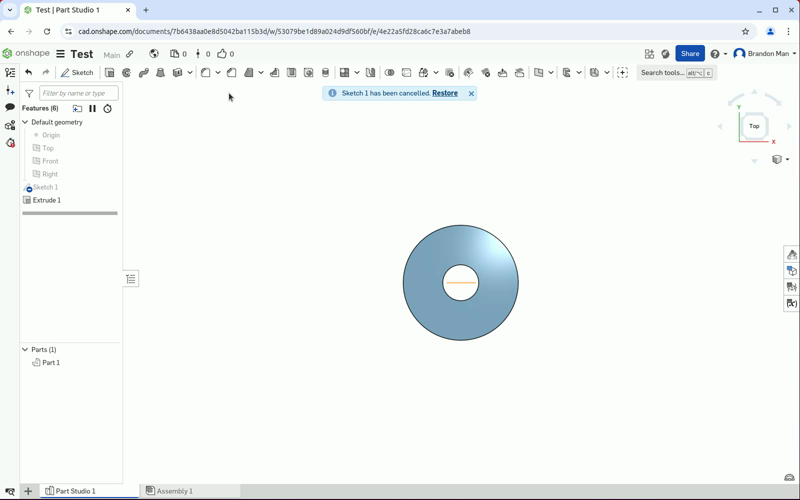
mouse_move(541, 75)
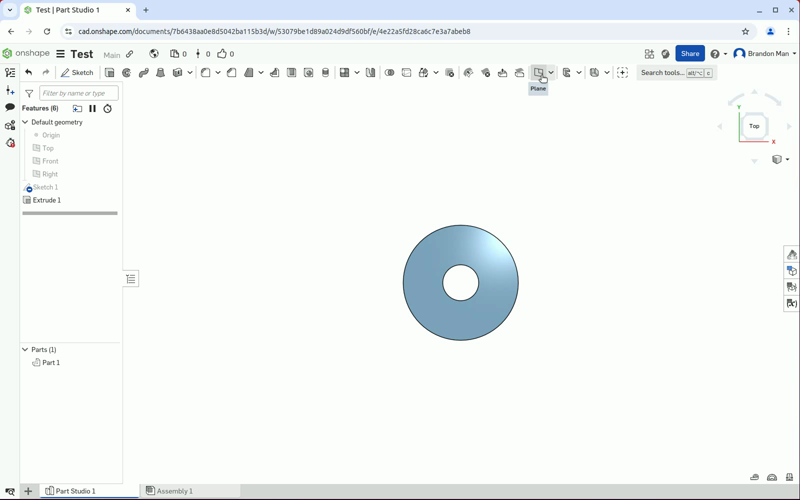
click(541, 75)
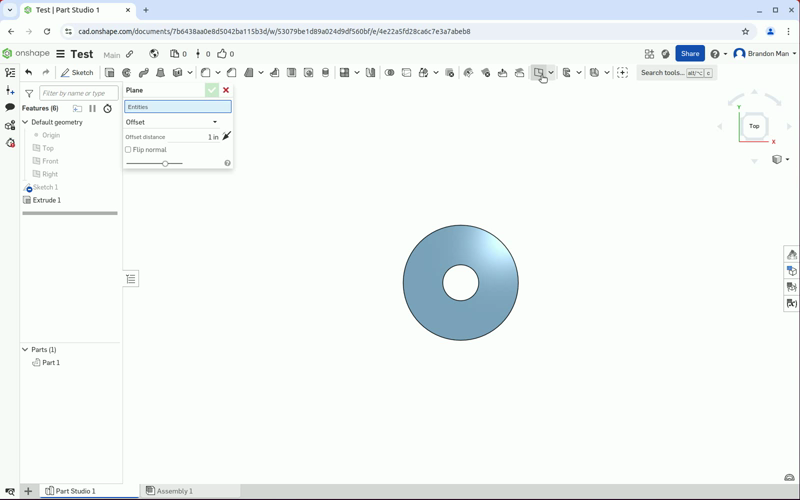
mouse_move(73, 150)
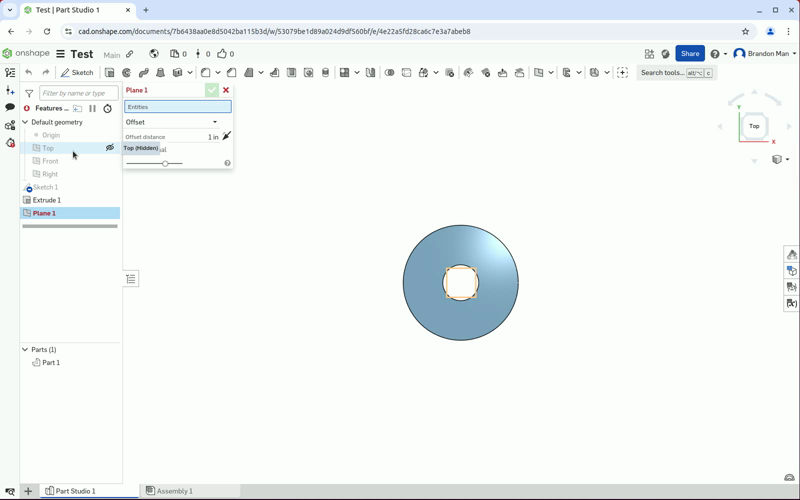
click(73, 150)
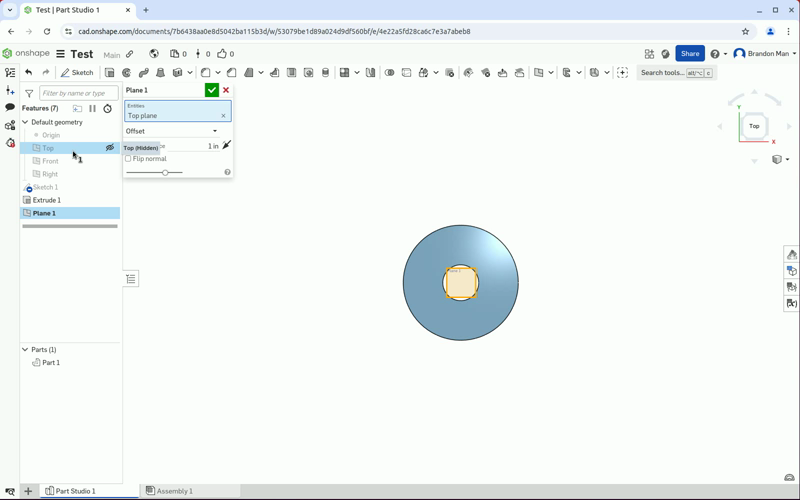
key(tab, 2)
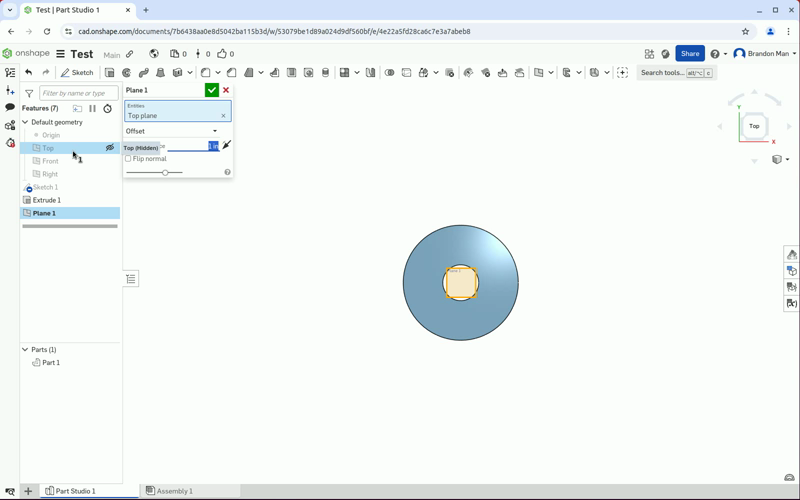
text(11.061)
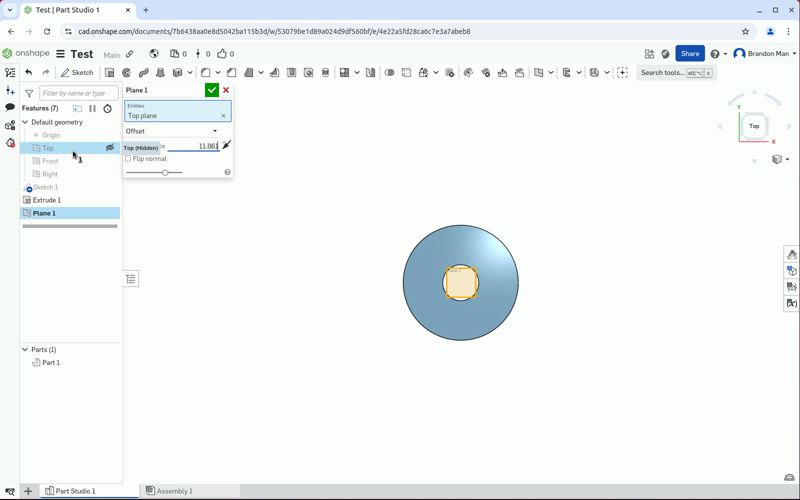
key(enter, 2)
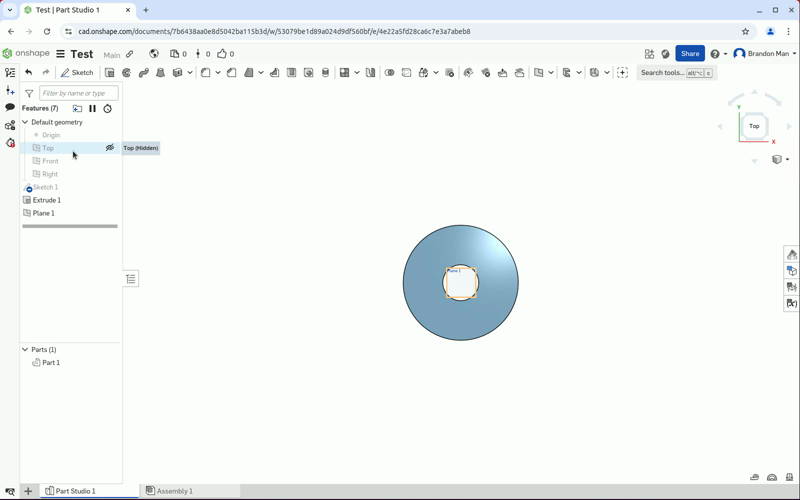
key(shift+s)
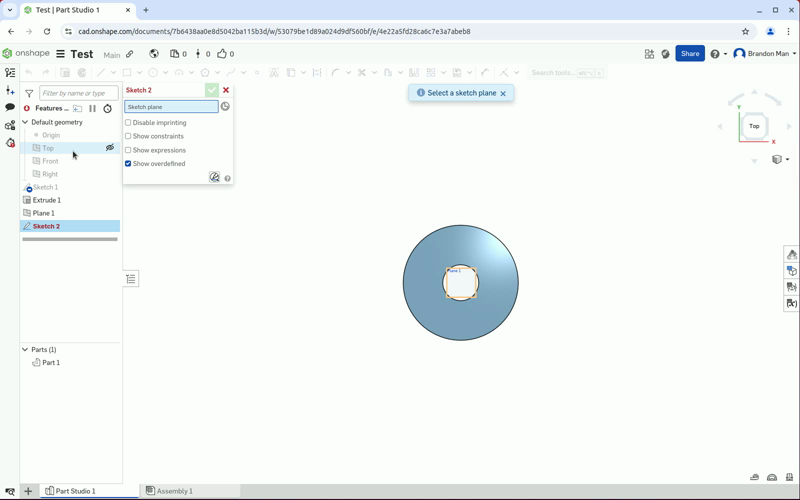
mouse_move(73, 215)
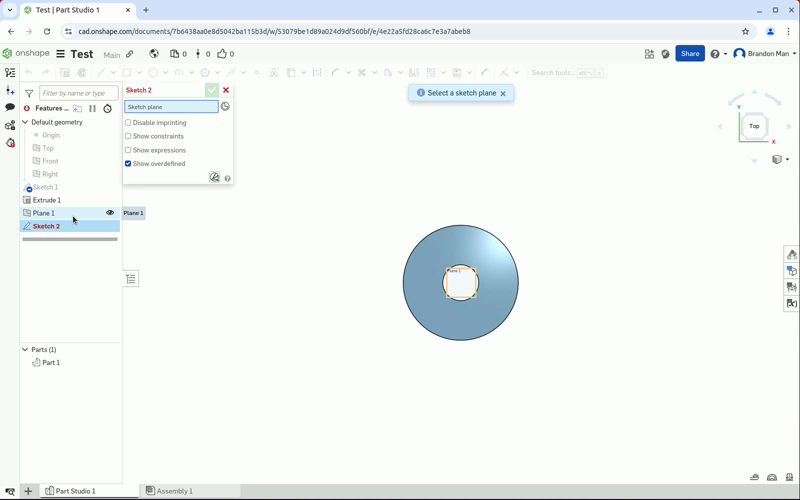
click(73, 215)
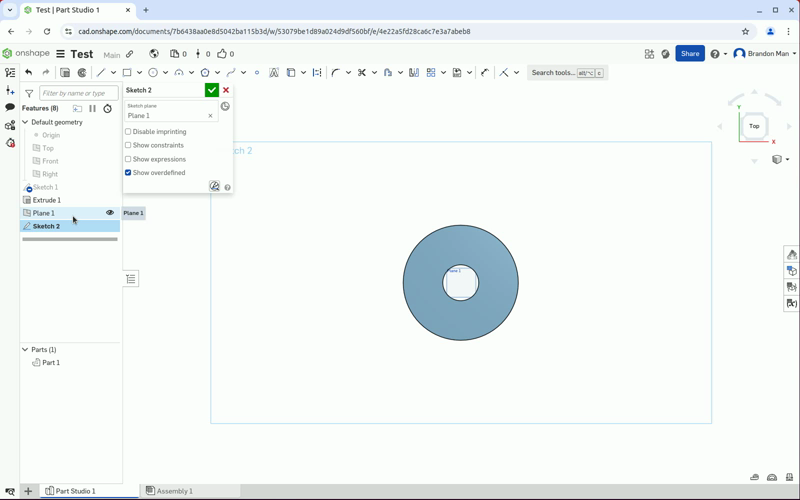
mouse_move(73, 352)
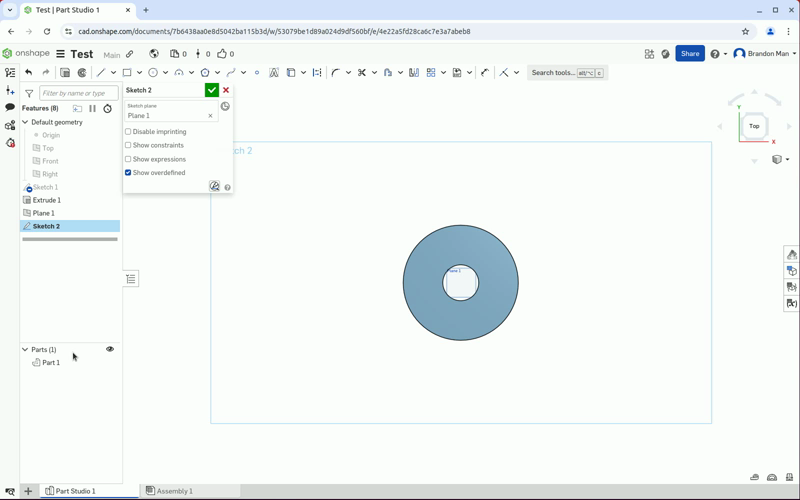
key(y)
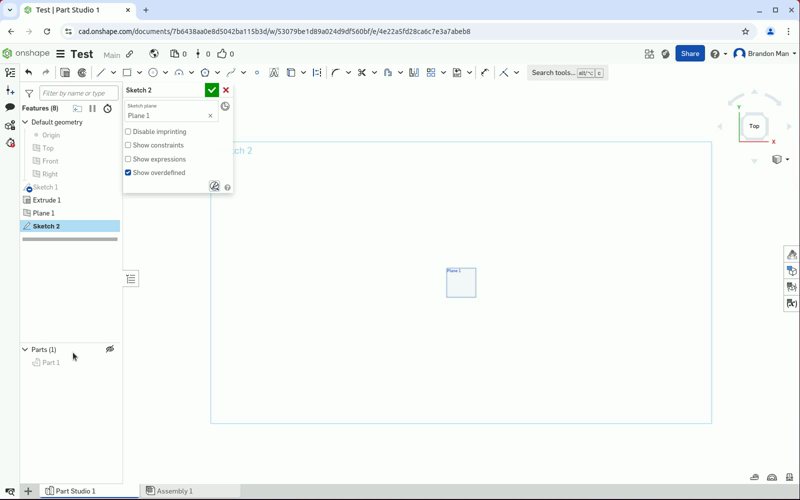
key(c)
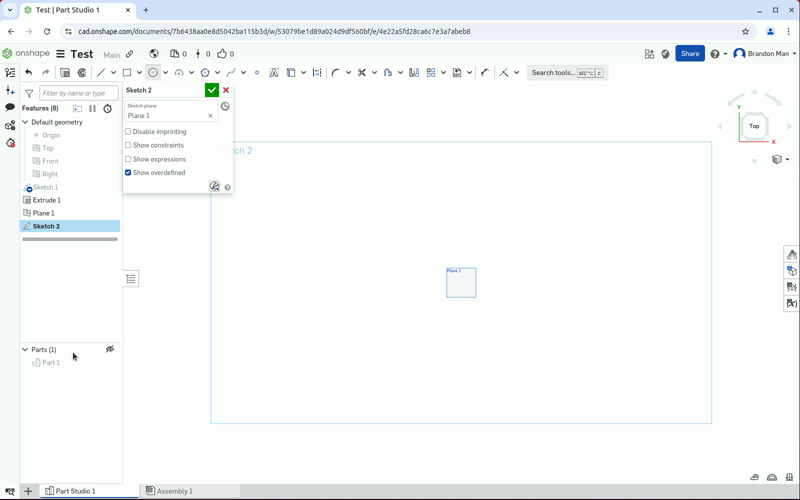
key_down(shift)
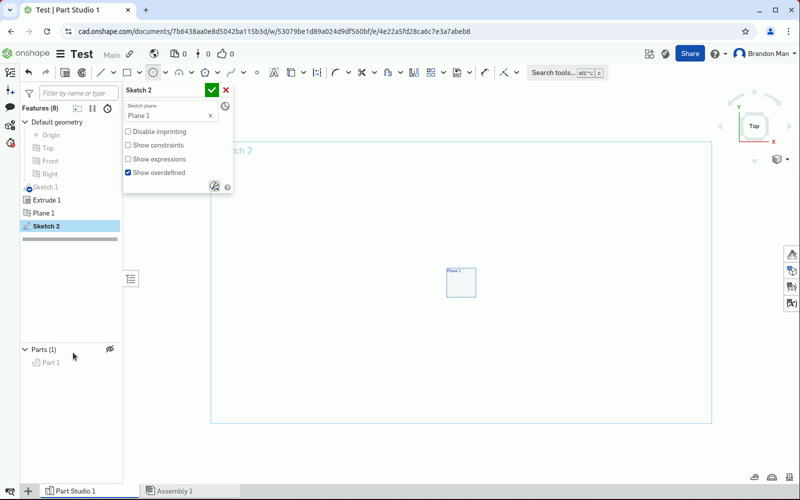
mouse_move(461, 282)
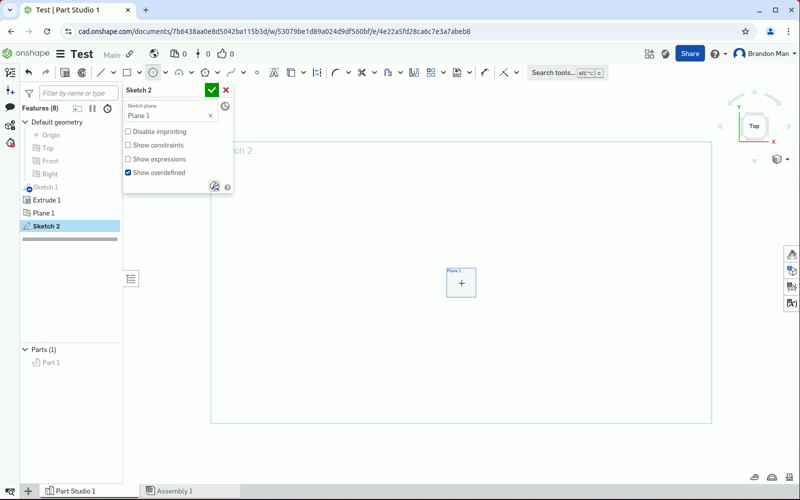
click(461, 282)
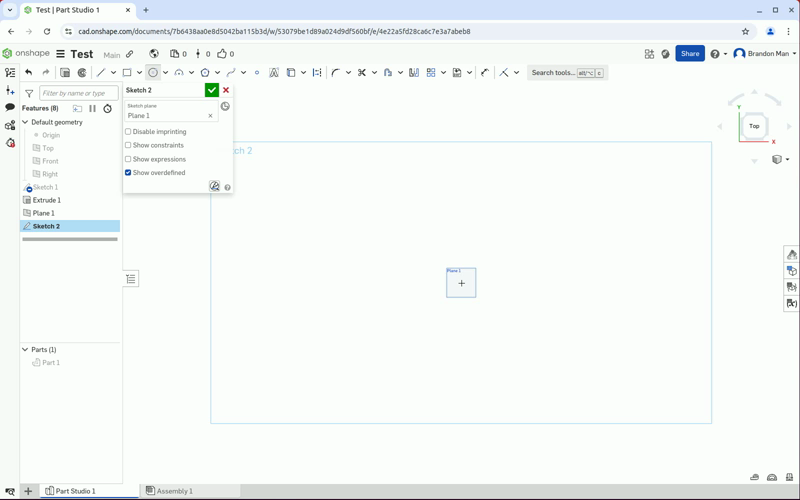
key_up(shift)
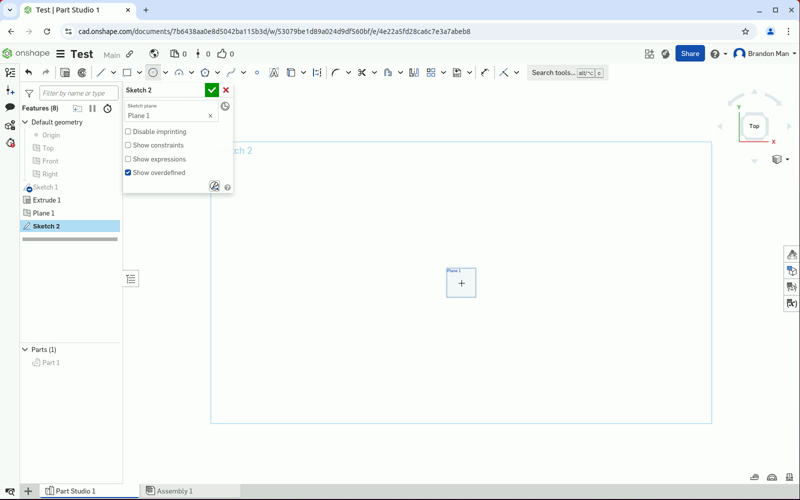
mouse_move(505, 282)
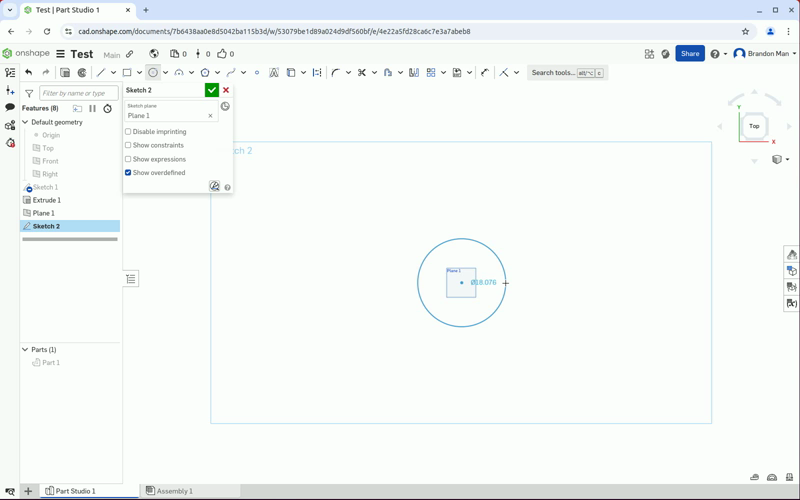
click(505, 282)
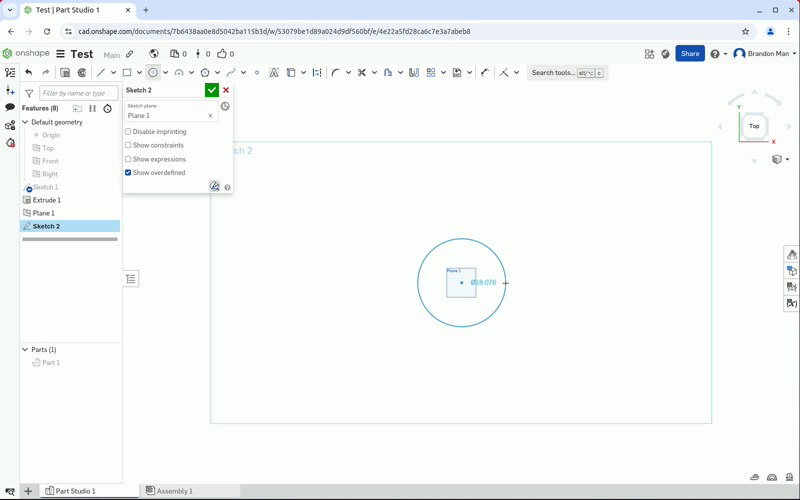
key(esc)
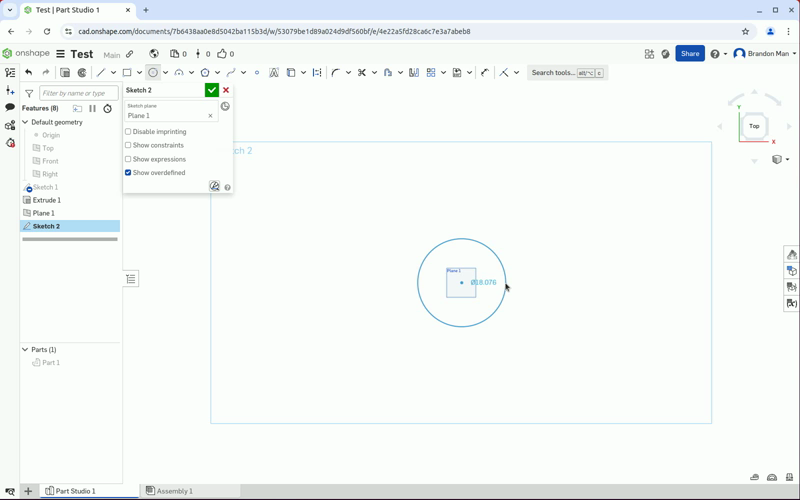
key(c)
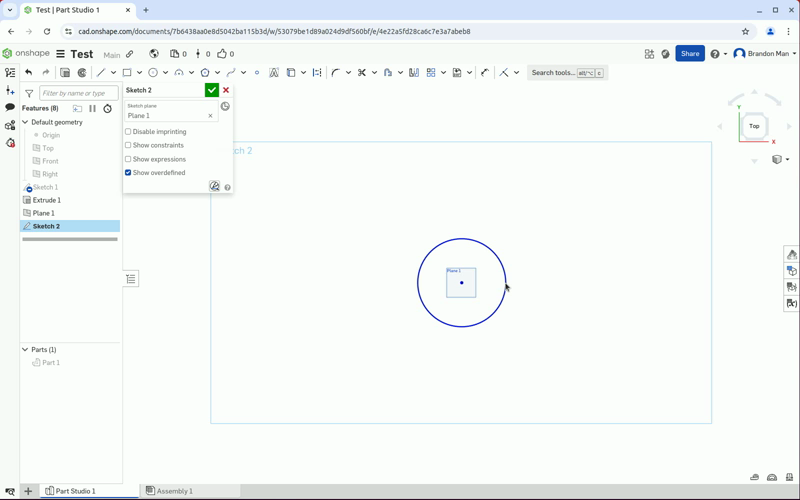
key_down(shift)
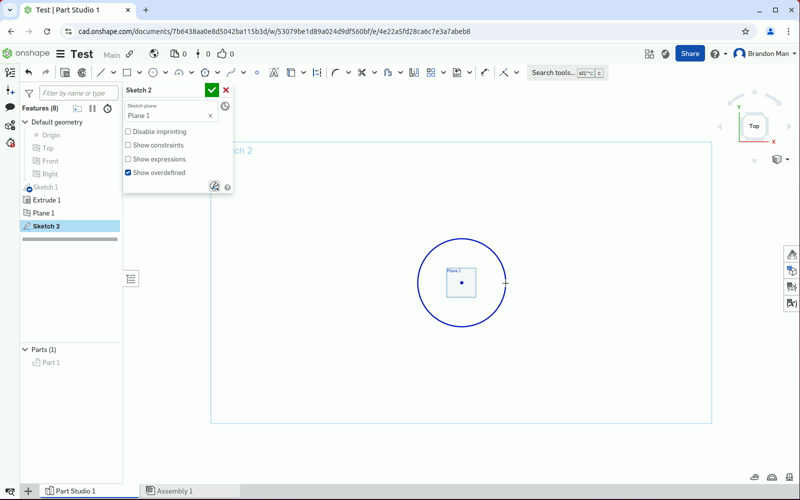
mouse_move(461, 282)
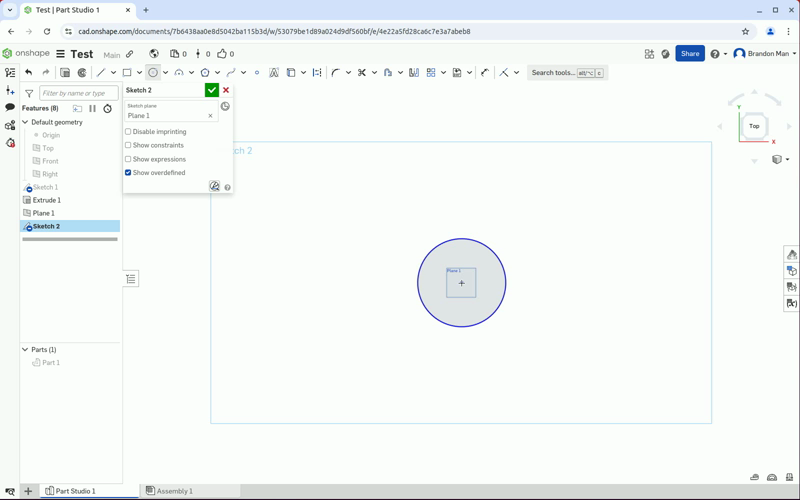
click(461, 282)
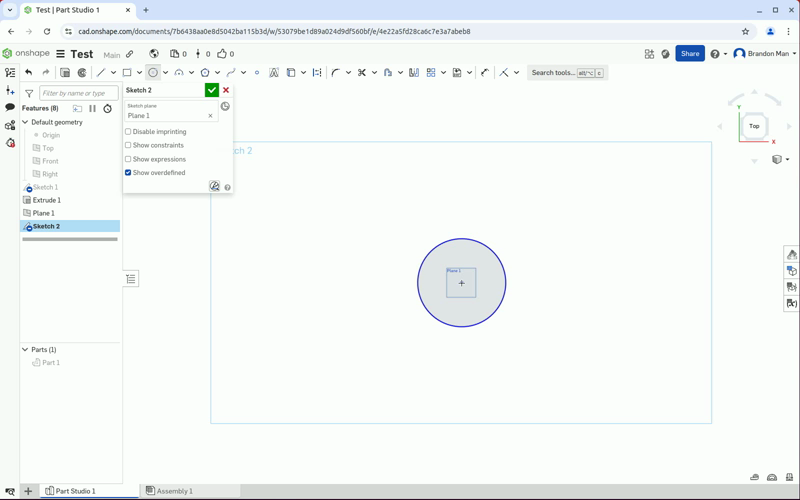
key_up(shift)
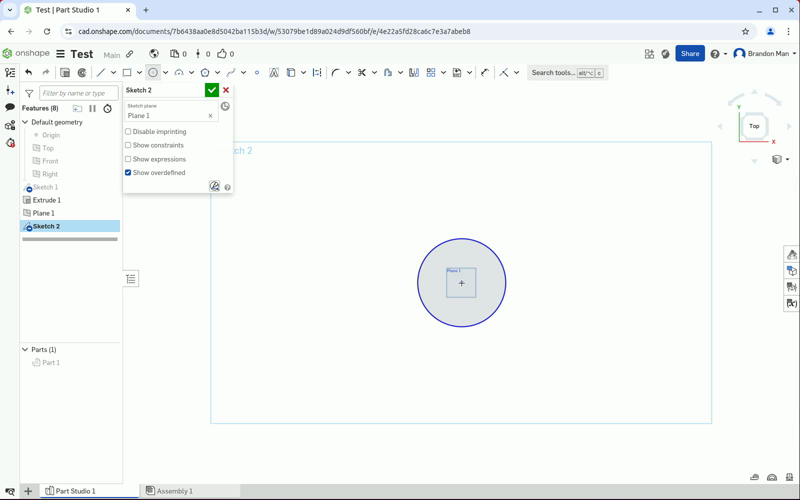
mouse_move(479, 282)
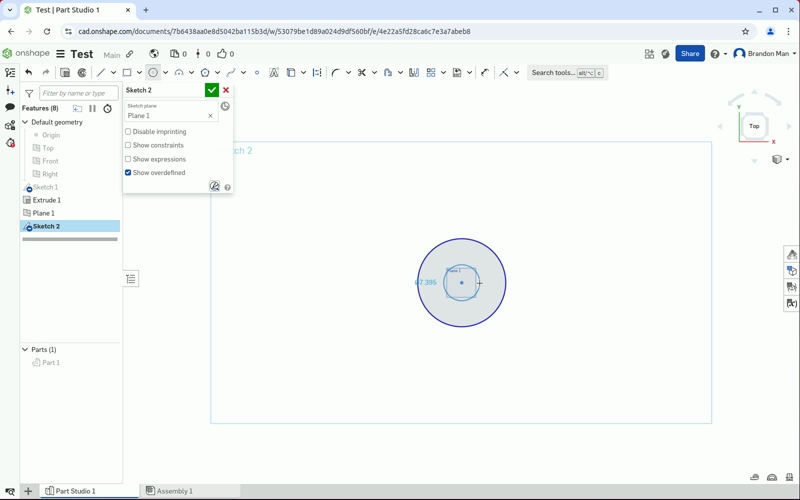
click(479, 282)
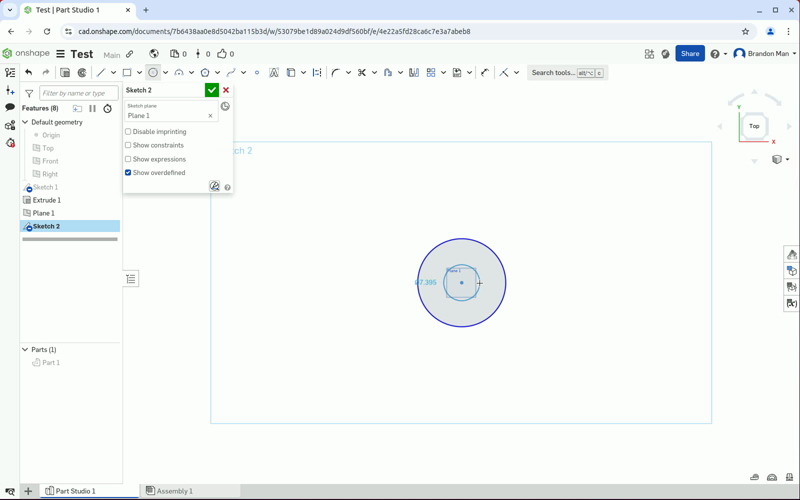
key(esc)
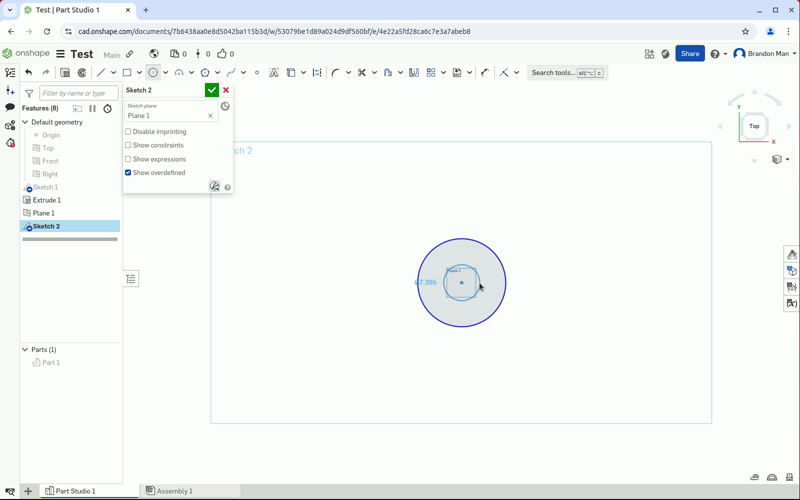
mouse_move(428, 265)
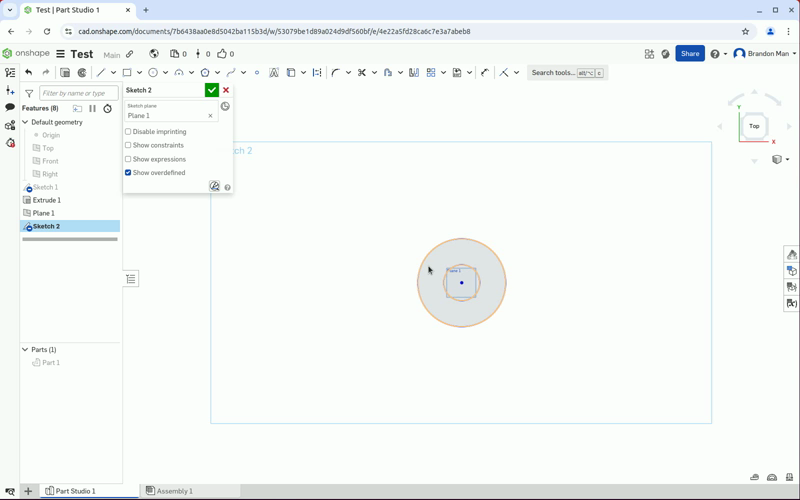
click(428, 265)
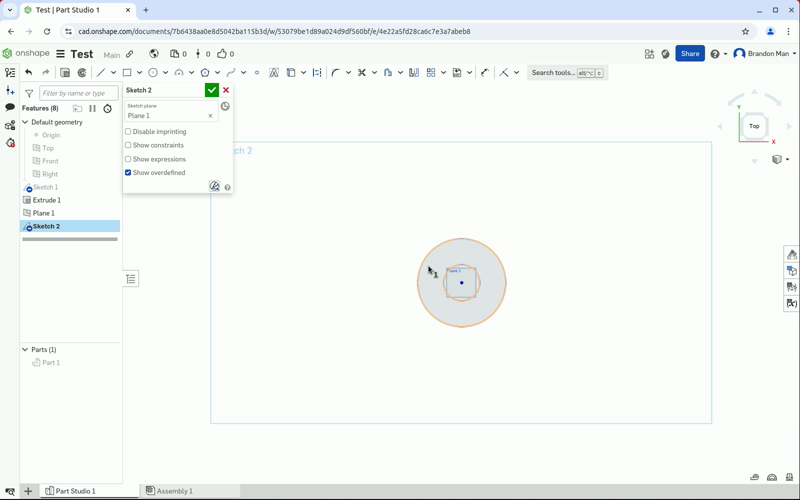
mouse_move(73, 352)
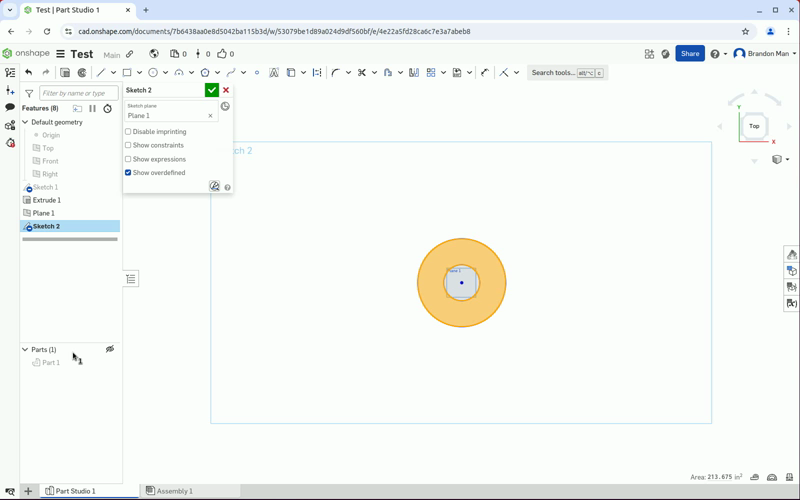
key(shift+y)
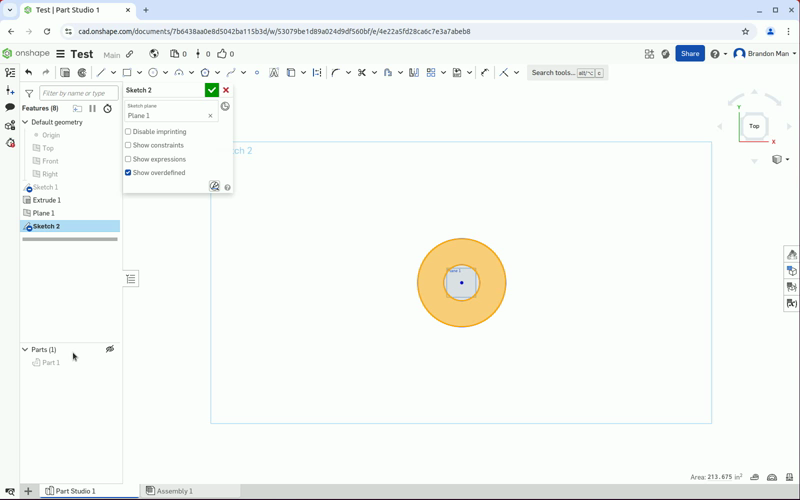
key(shift+e)
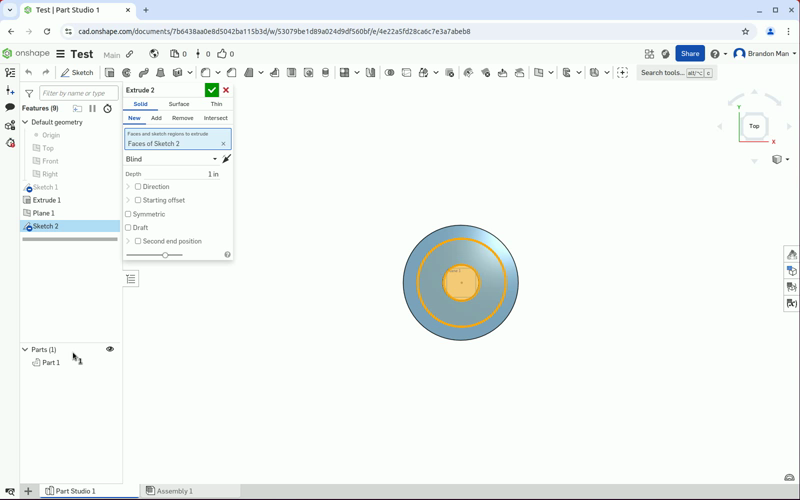
mouse_move(143, 106)
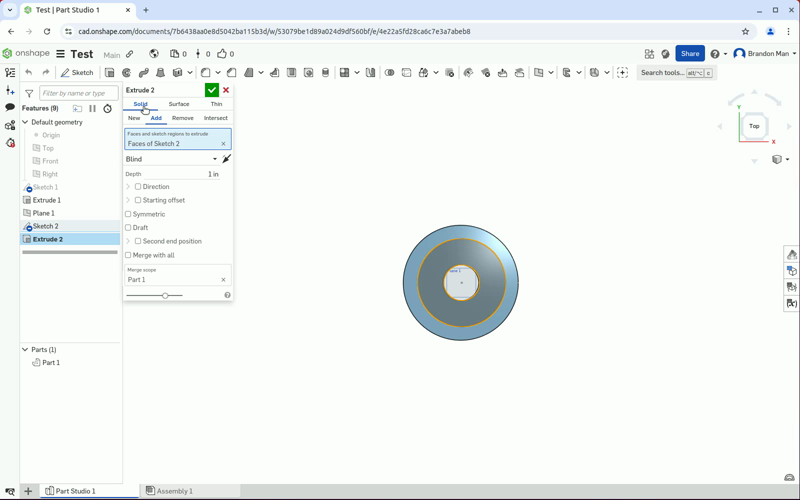
click(143, 106)
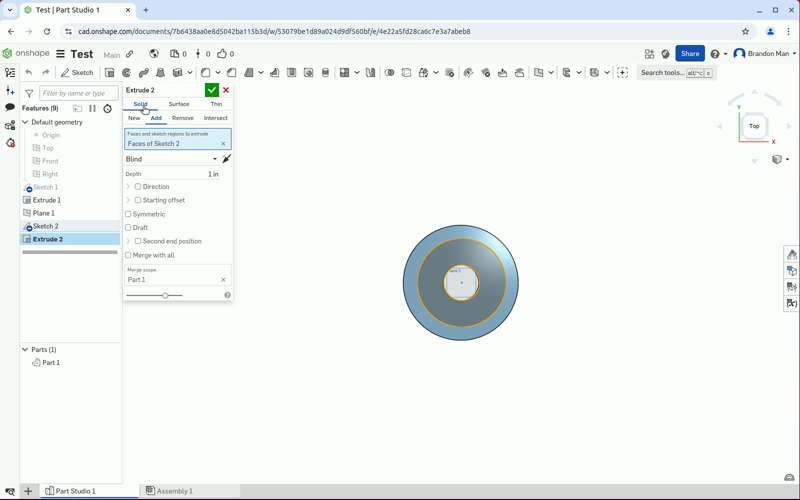
mouse_move(137, 120)
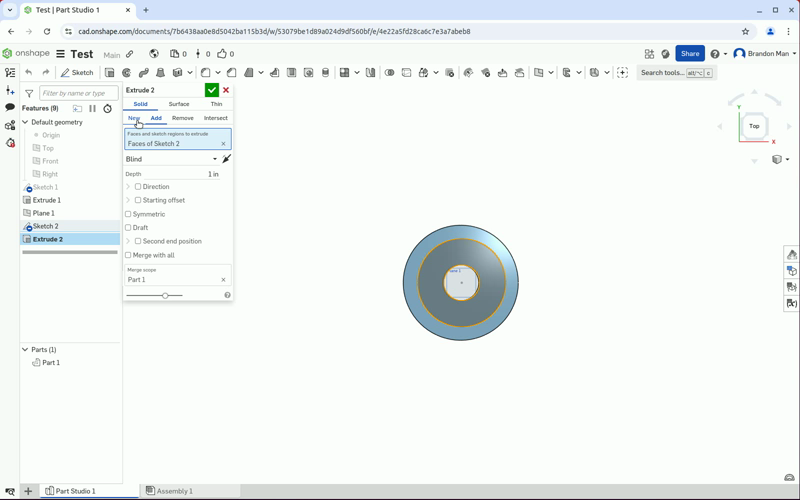
click(137, 120)
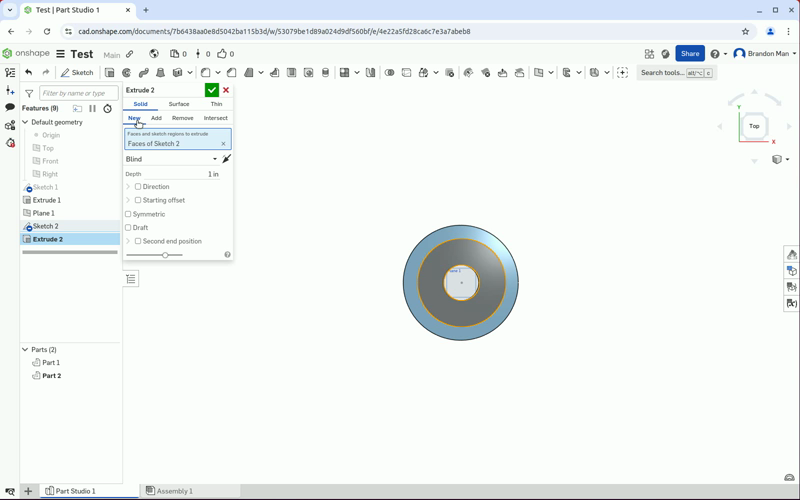
key(tab, 4)
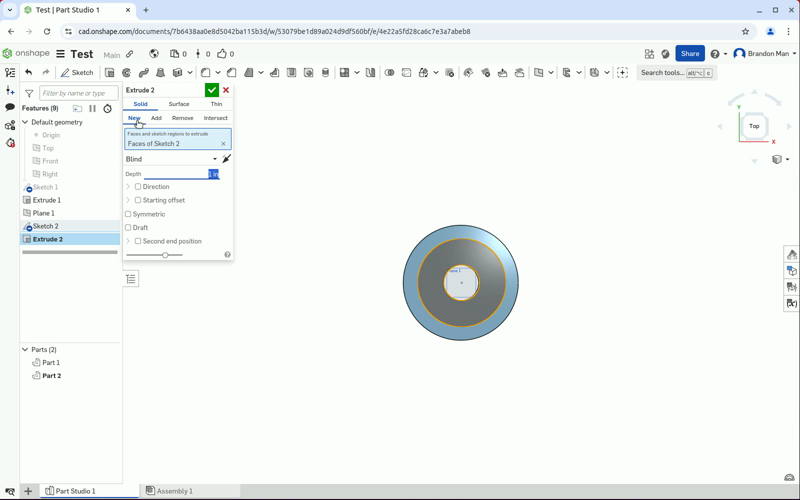
text(10.591)
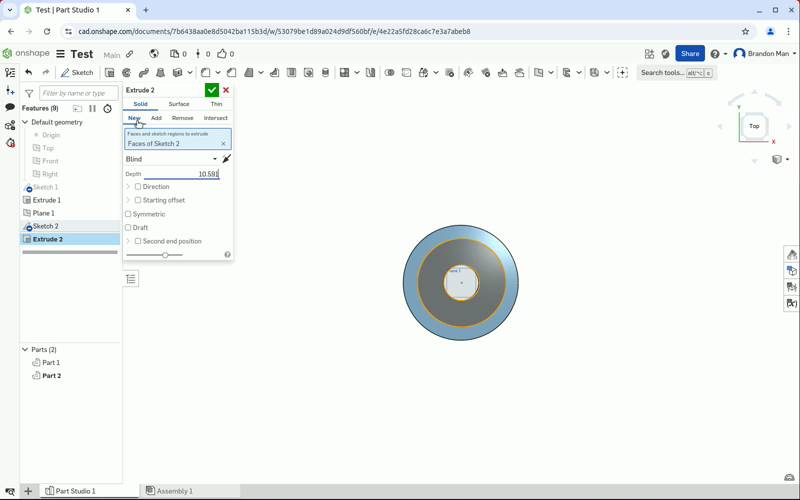
key(enter)
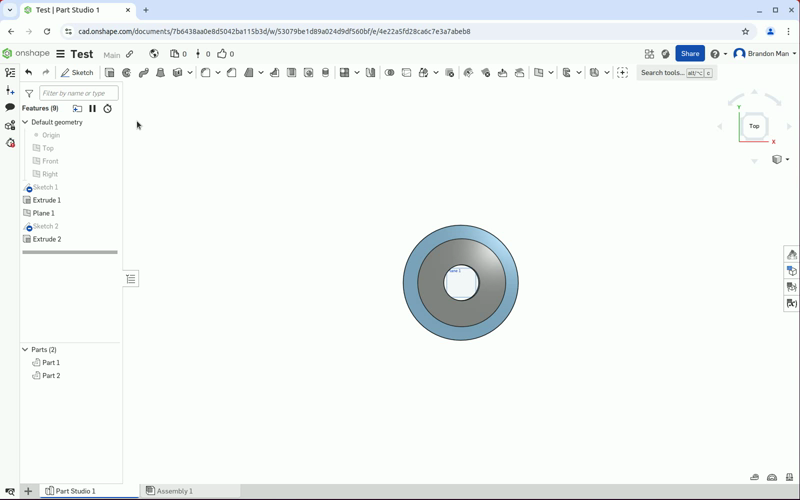
key(shift+h)
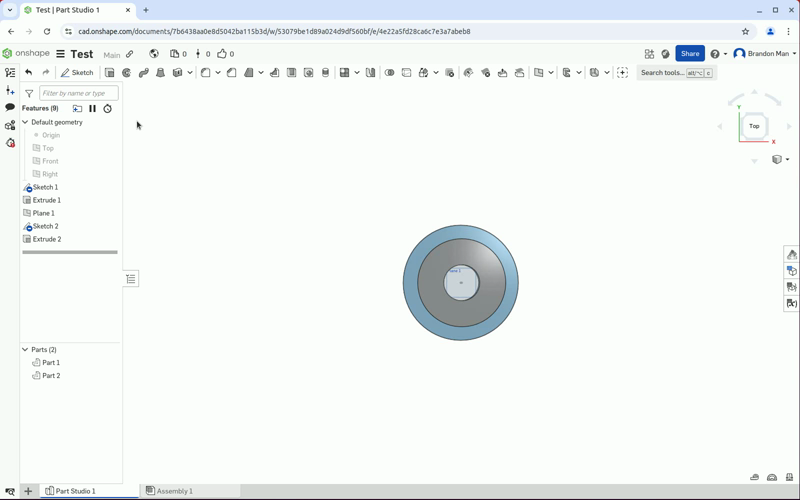
key(shift+h)
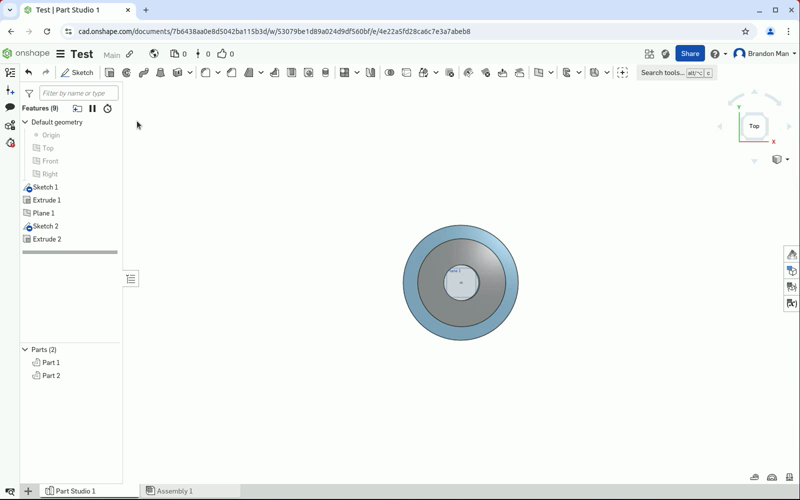
key(shift+7)
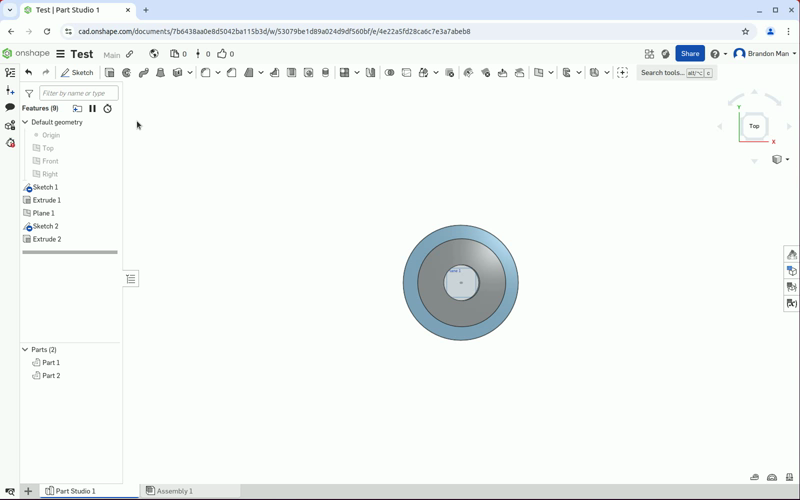
key(up, 3)
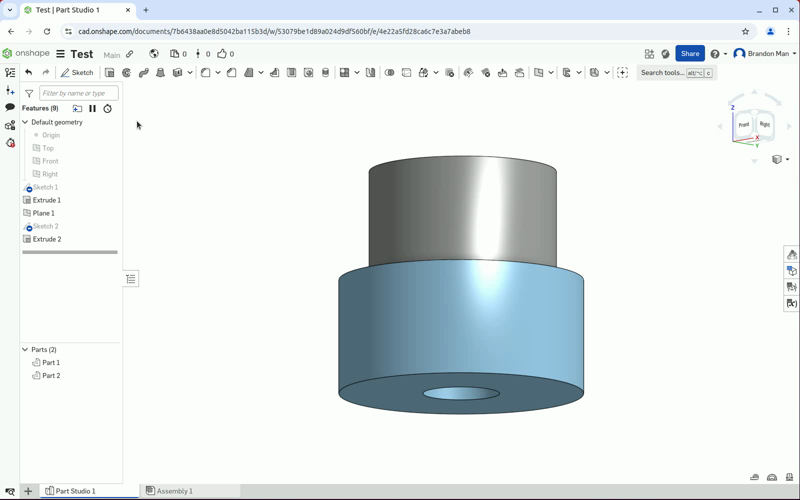
key(left, 3)
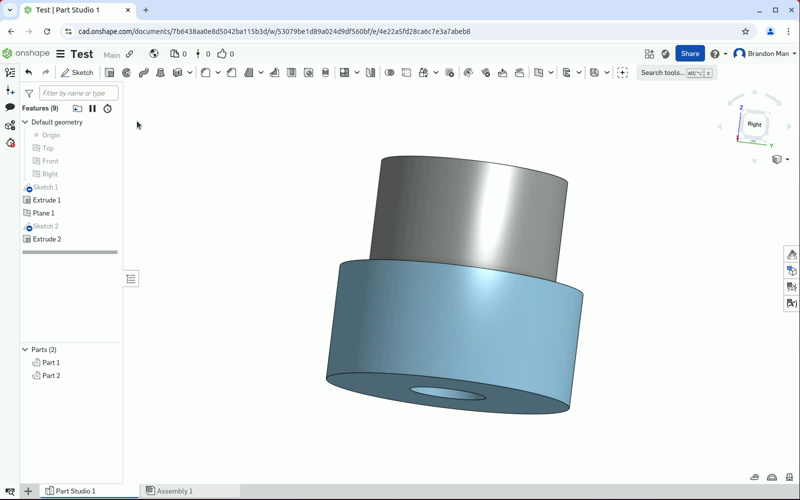
key(right, 3)
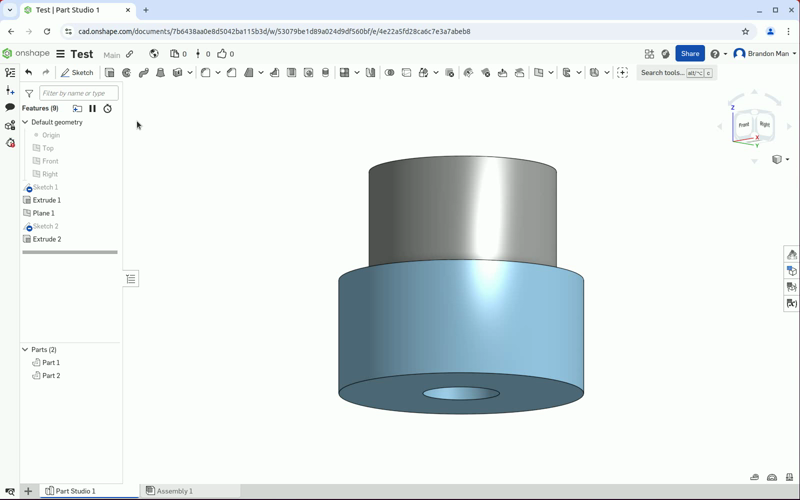
key(down, 3)
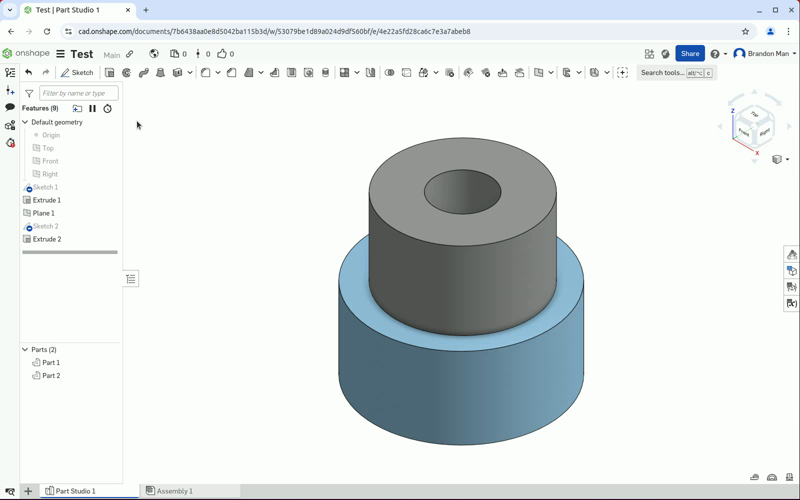
mouse_move(73, 189)
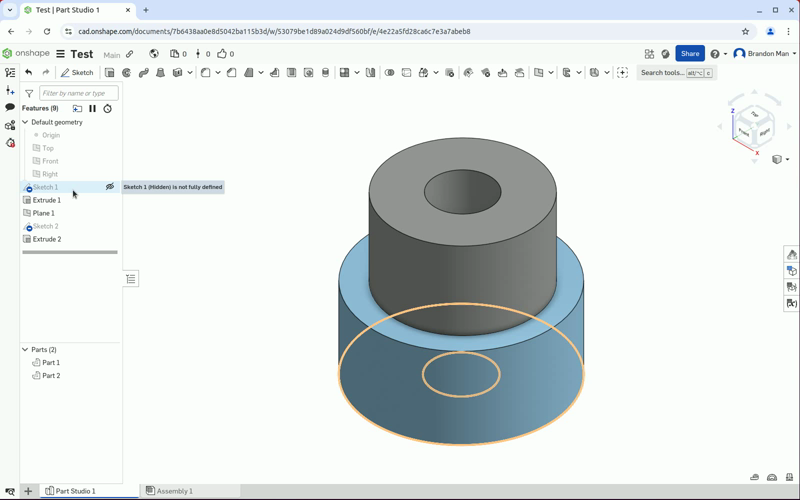
click(73, 189)